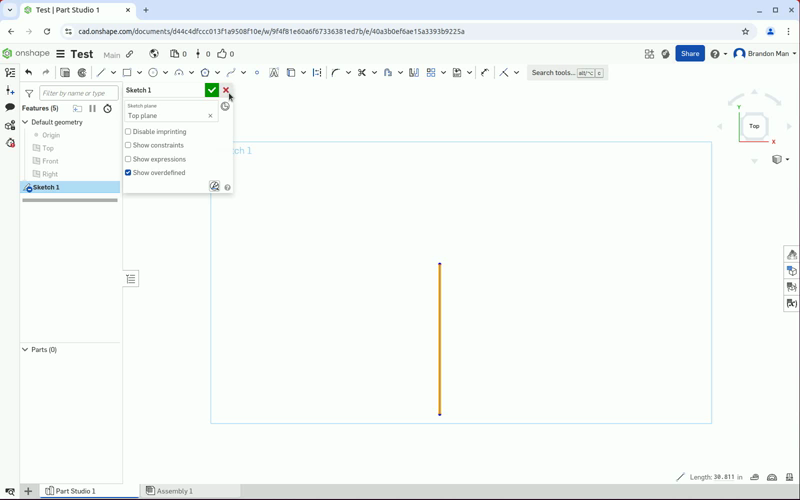
key(shift+h)
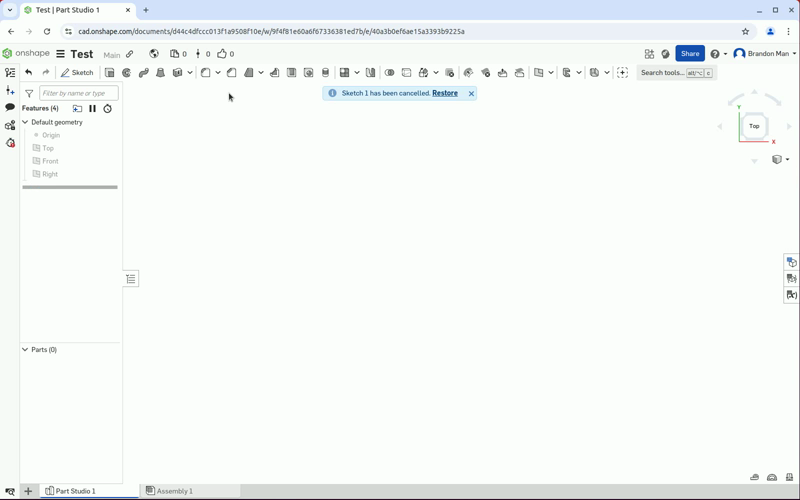
mouse_move(73, 352)
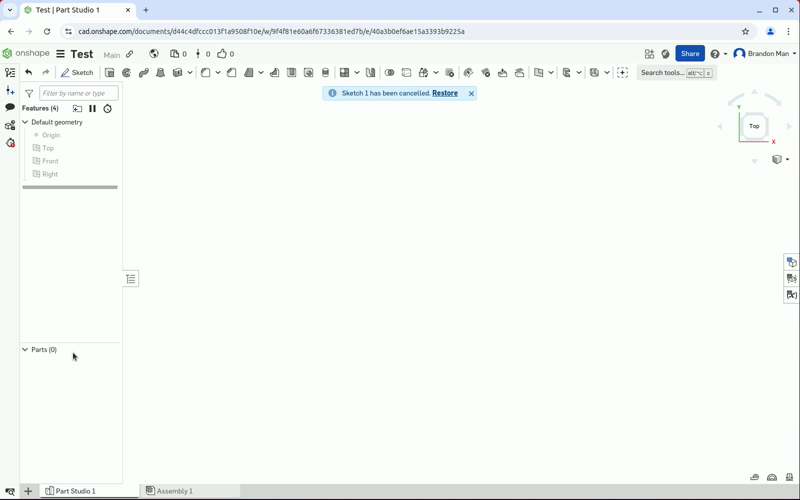
key(y)
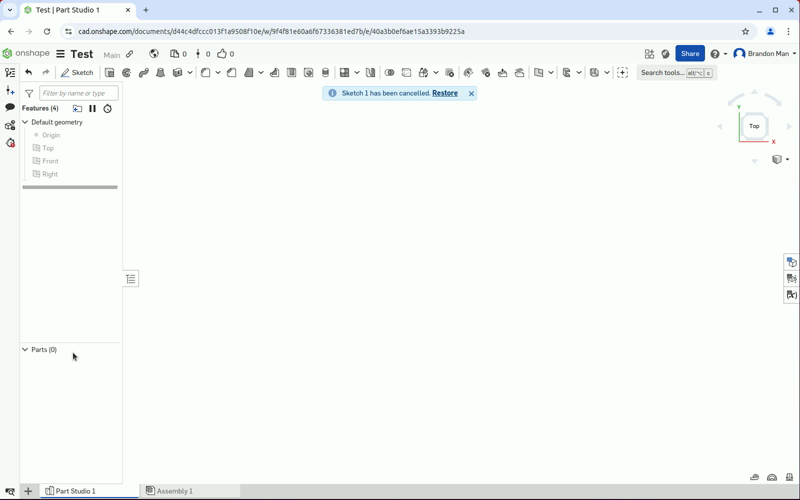
key(shift+p)
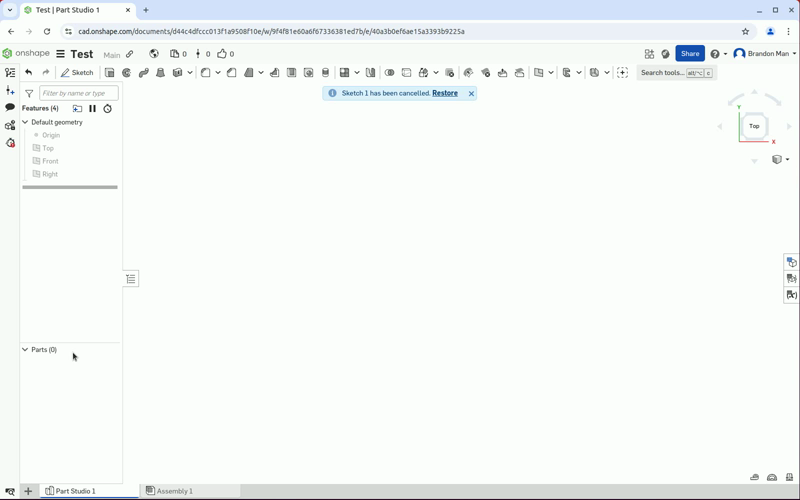
key(space)
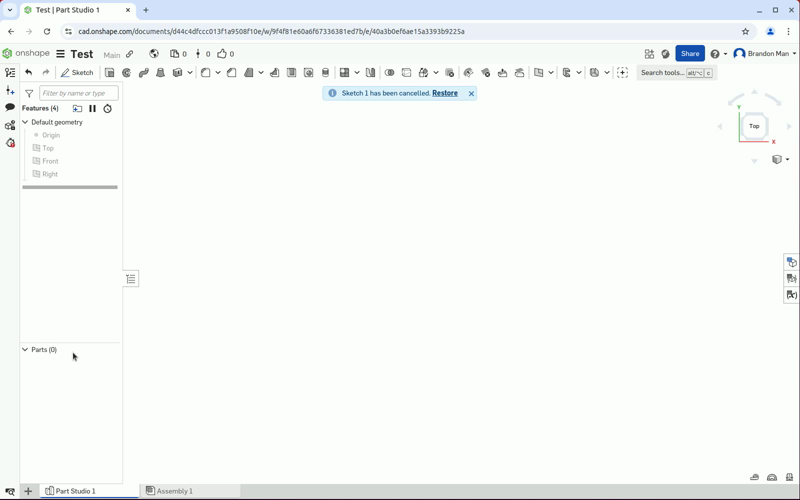
key_down(shift)
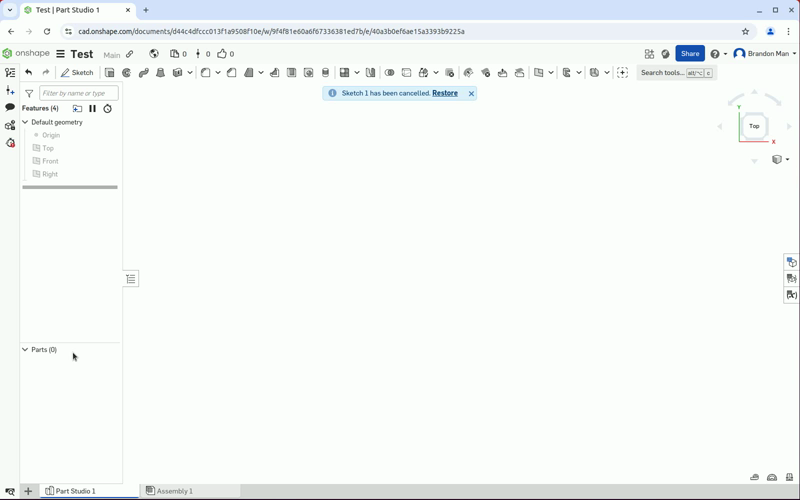
key(up)
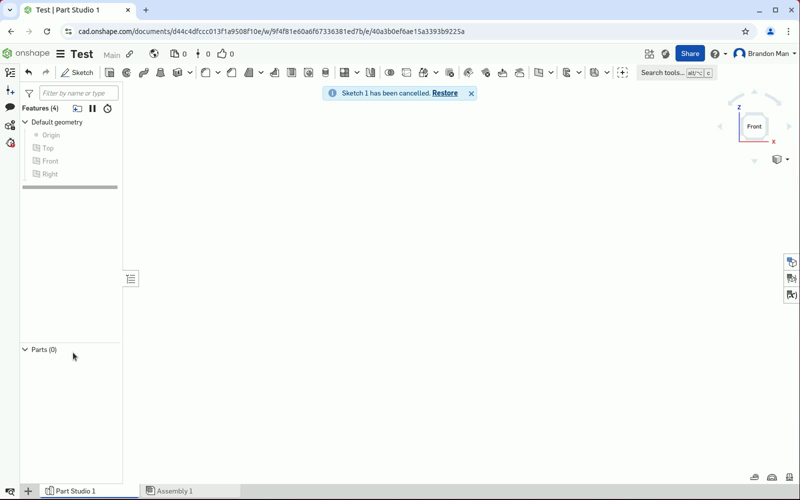
key_up(shift)
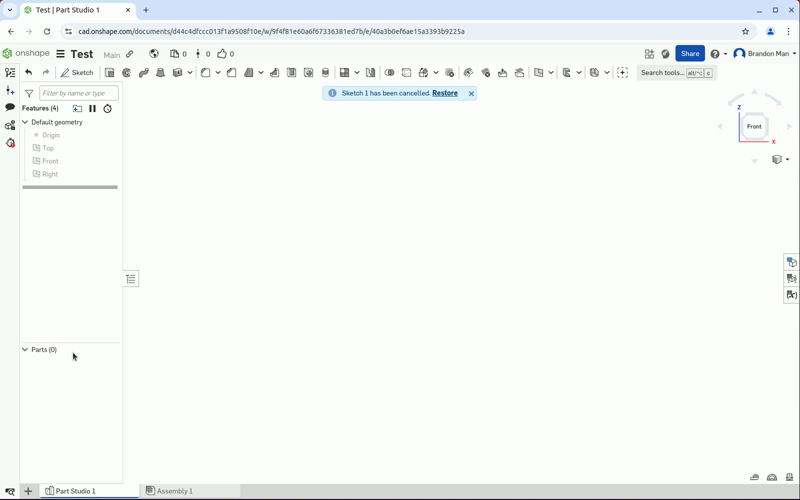
mouse_move(73, 352)
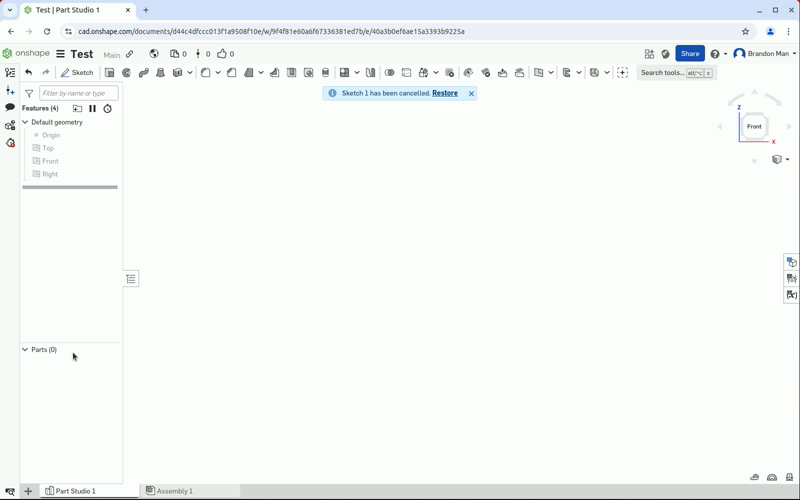
key(shift+y)
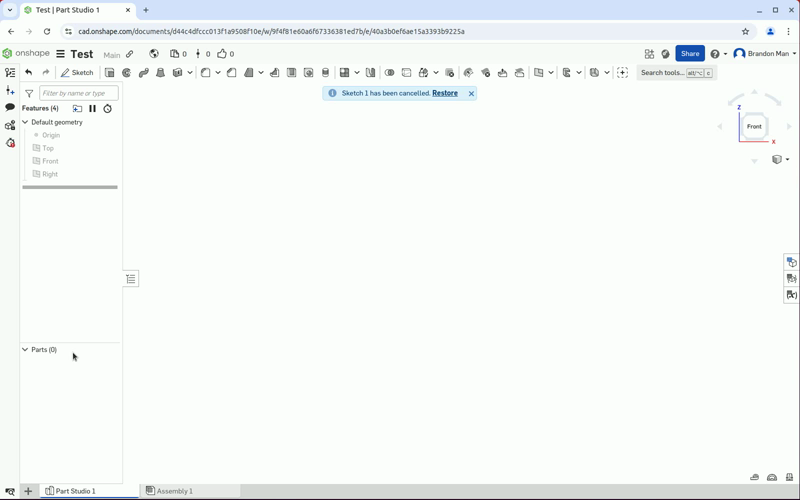
key(shift+s)
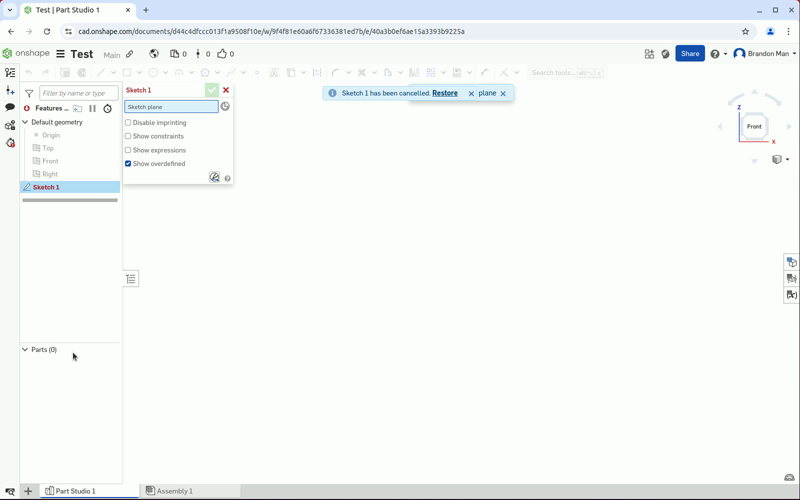
mouse_move(73, 163)
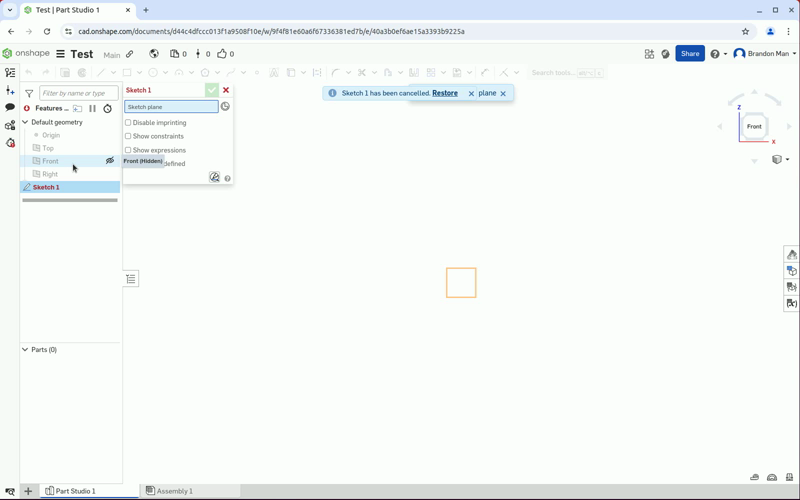
click(73, 163)
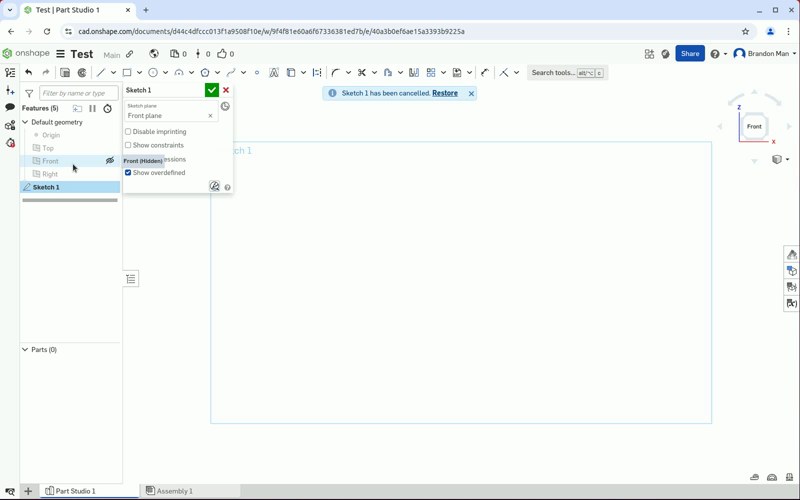
mouse_move(73, 352)
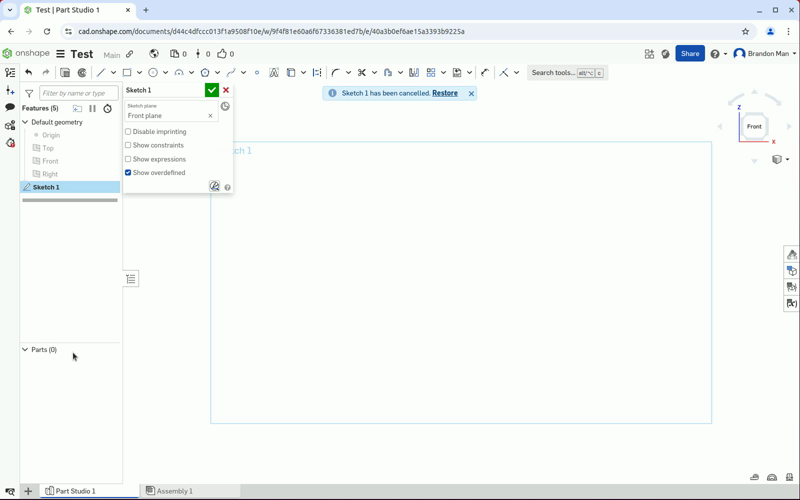
key(y)
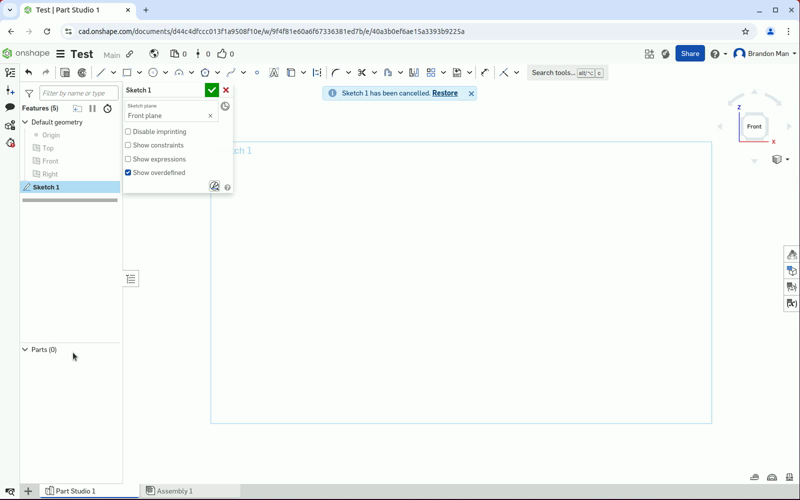
key(c)
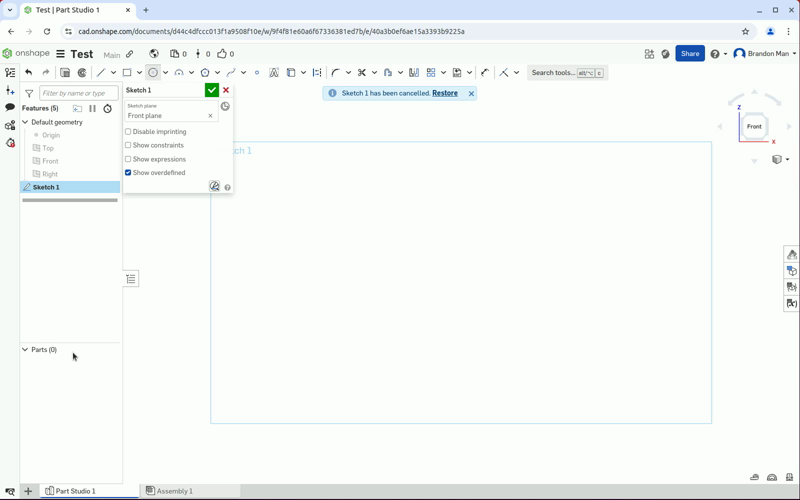
key_down(shift)
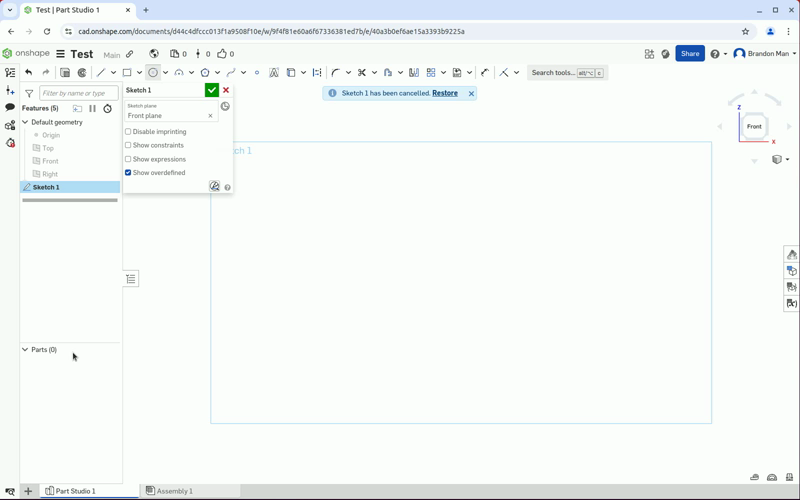
mouse_move(461, 282)
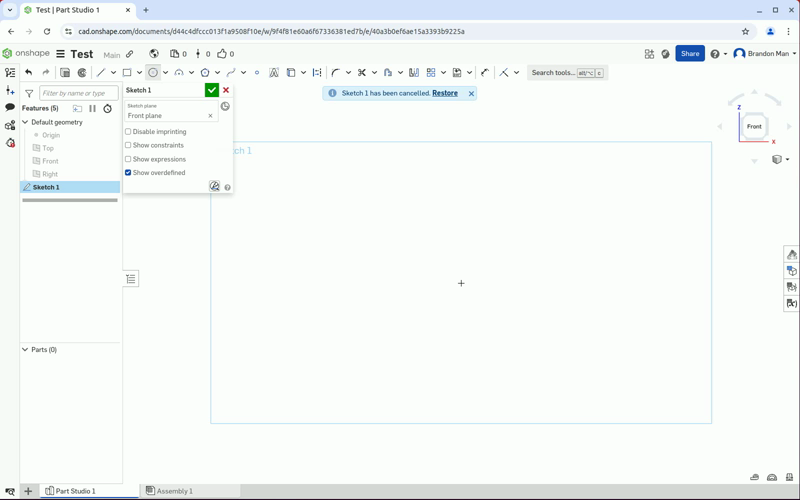
click(461, 282)
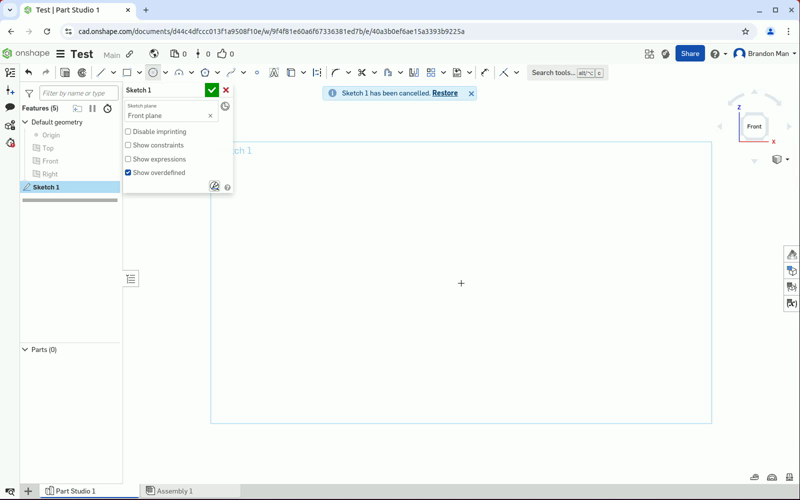
key_up(shift)
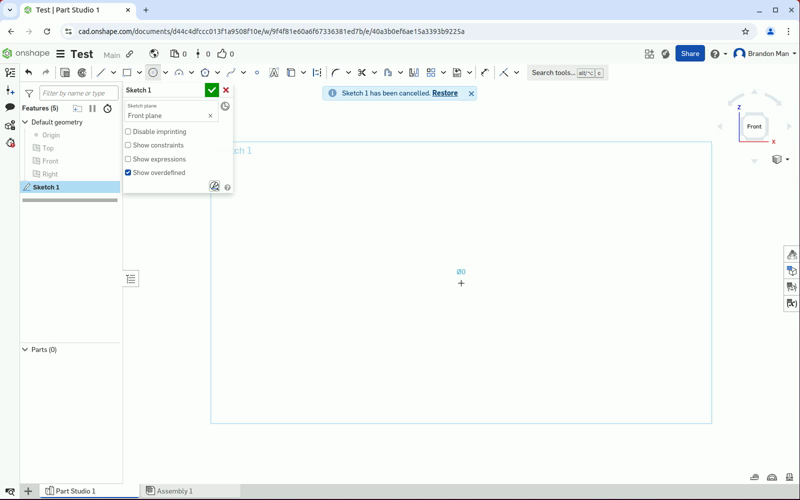
mouse_move(525, 282)
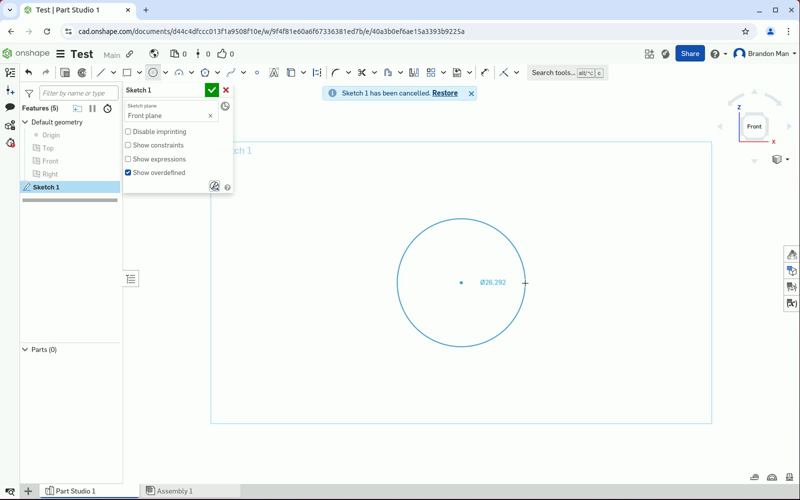
click(525, 282)
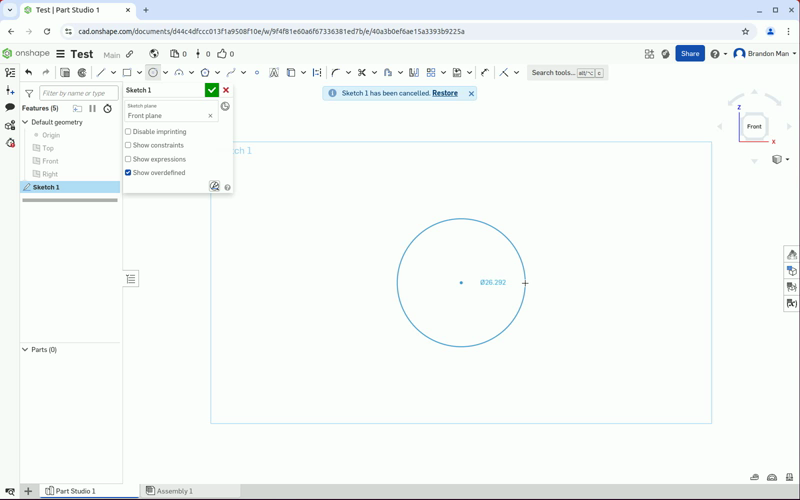
key(esc)
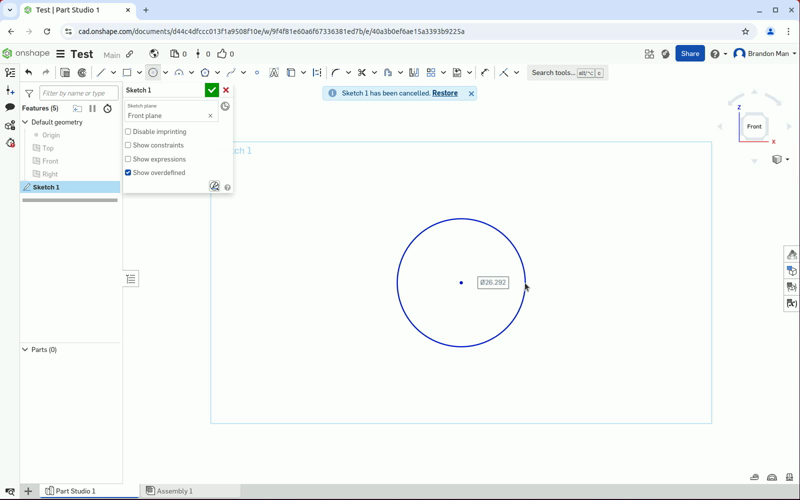
key(c)
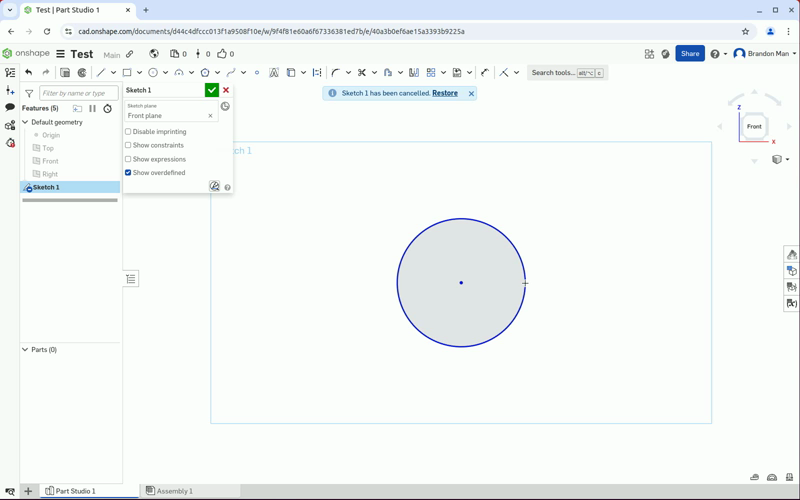
key_down(shift)
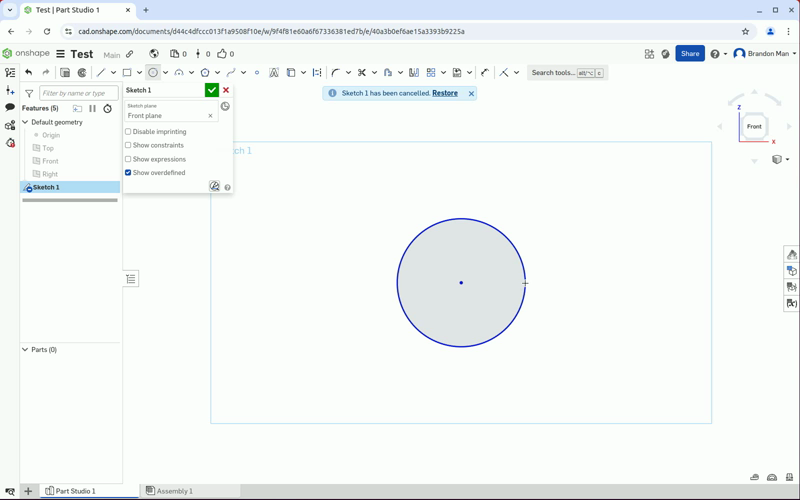
mouse_move(461, 282)
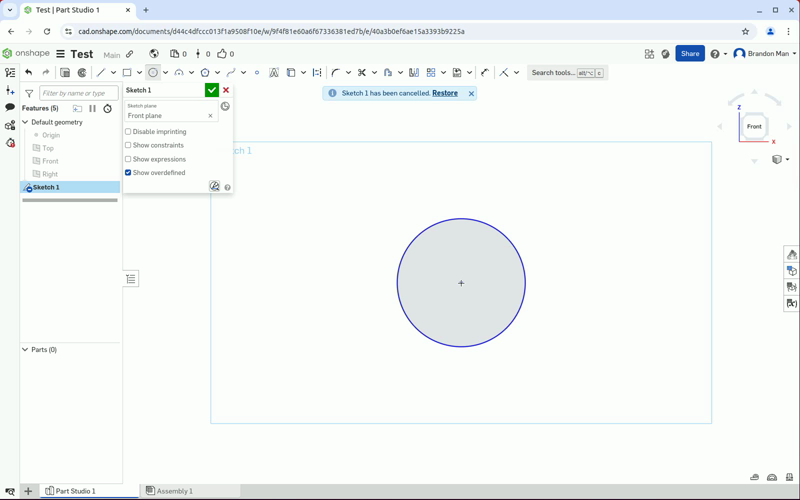
click(461, 282)
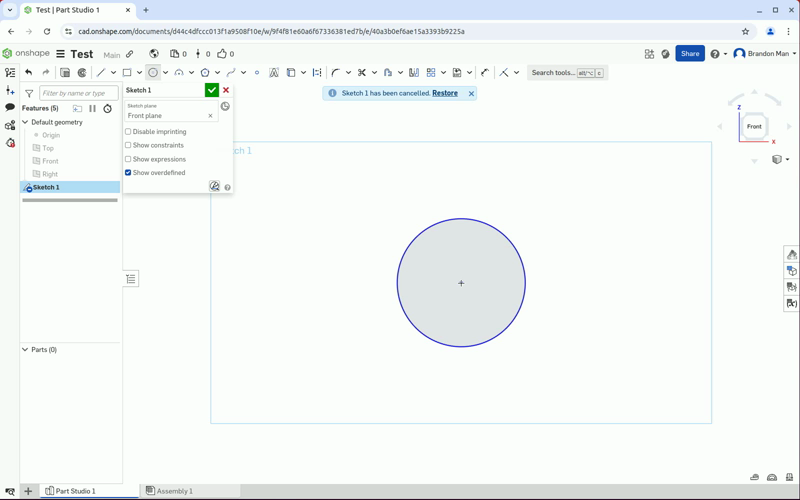
key_up(shift)
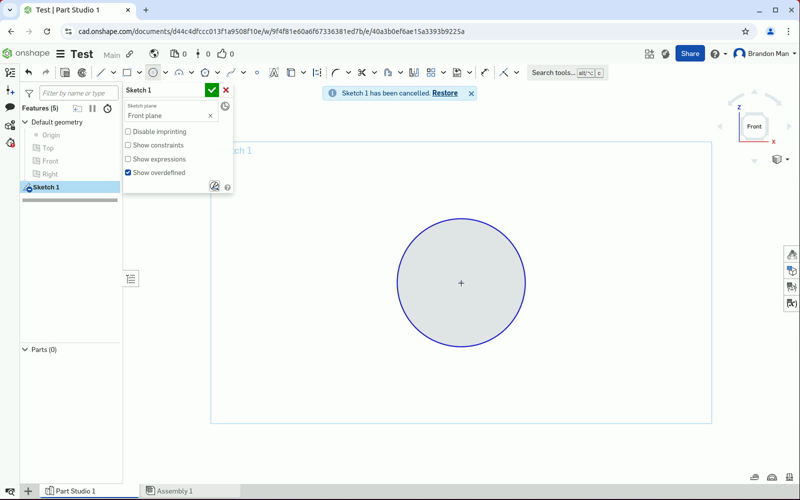
mouse_move(517, 282)
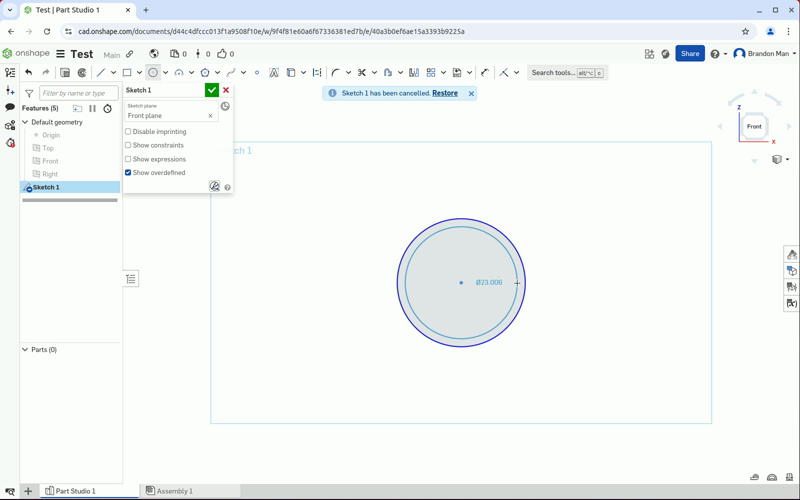
click(517, 282)
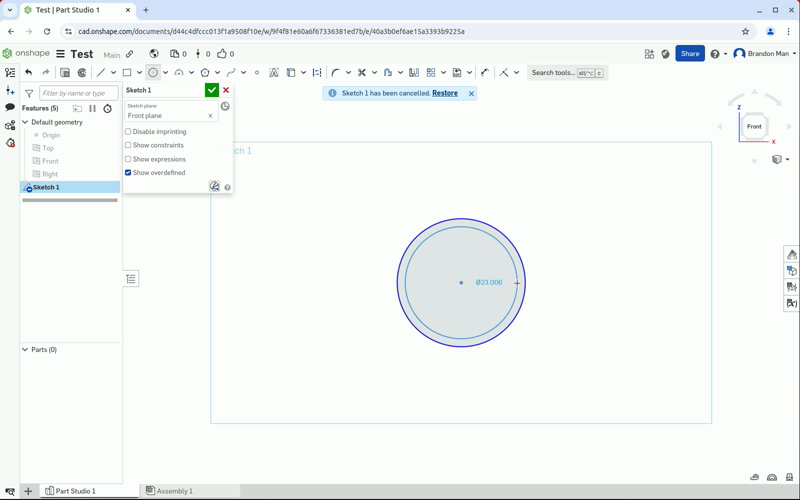
key(esc)
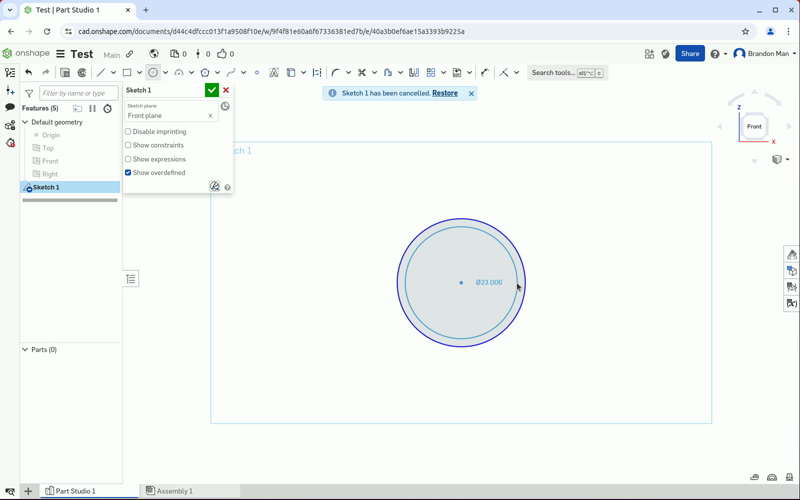
mouse_move(522, 280)
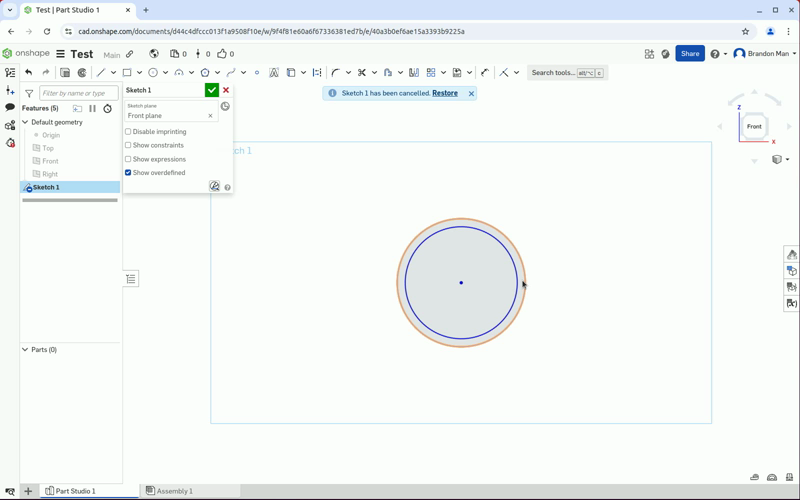
click(522, 280)
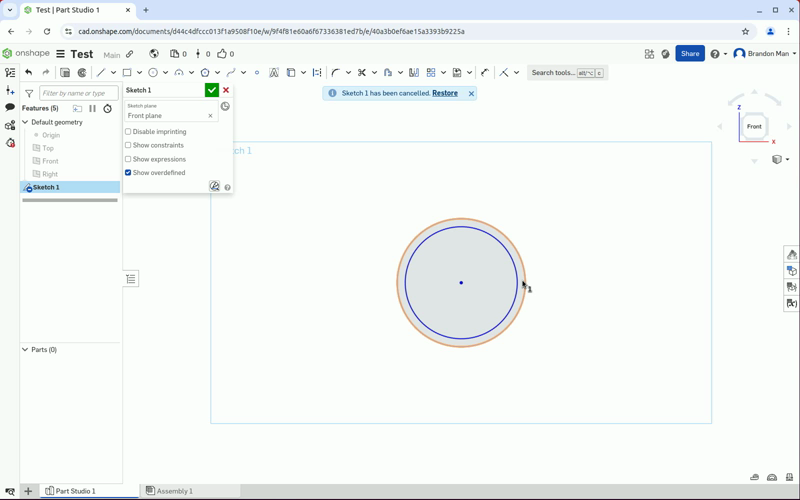
mouse_move(73, 352)
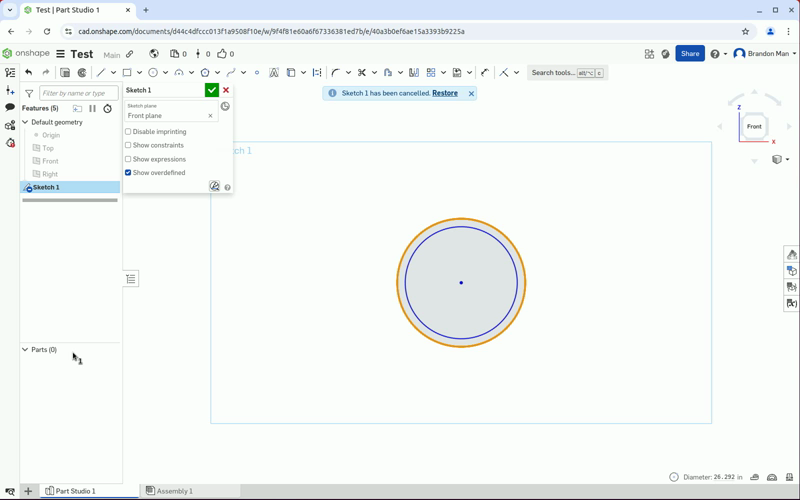
key(shift+y)
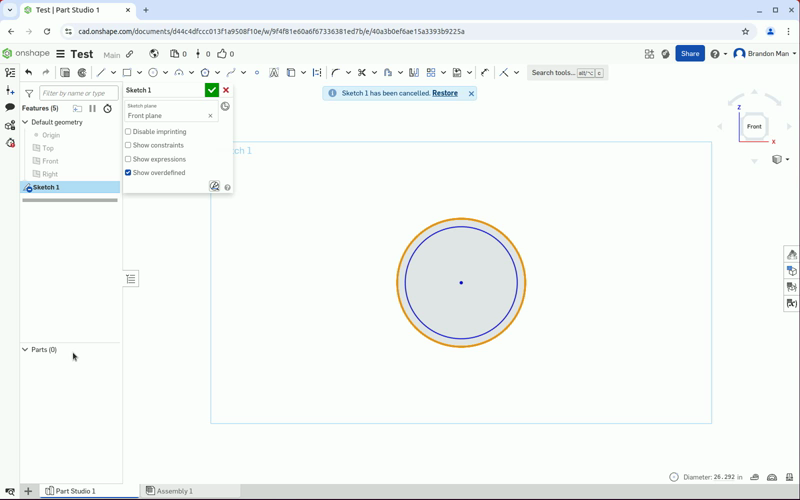
key(shift+e)
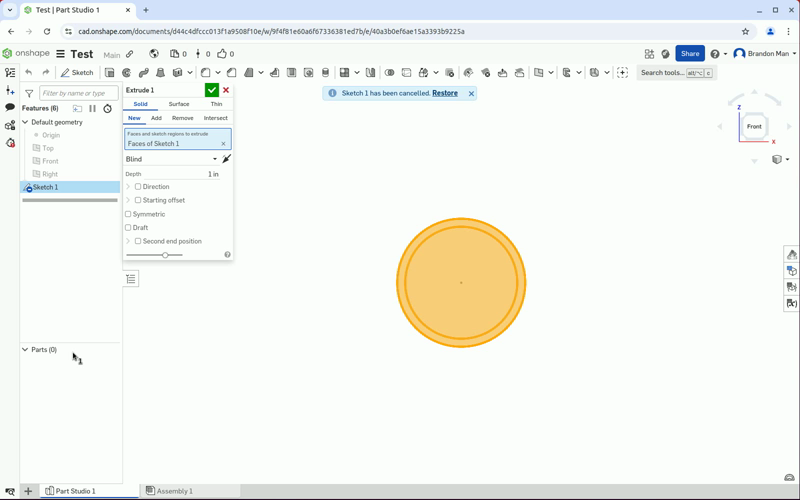
mouse_move(143, 106)
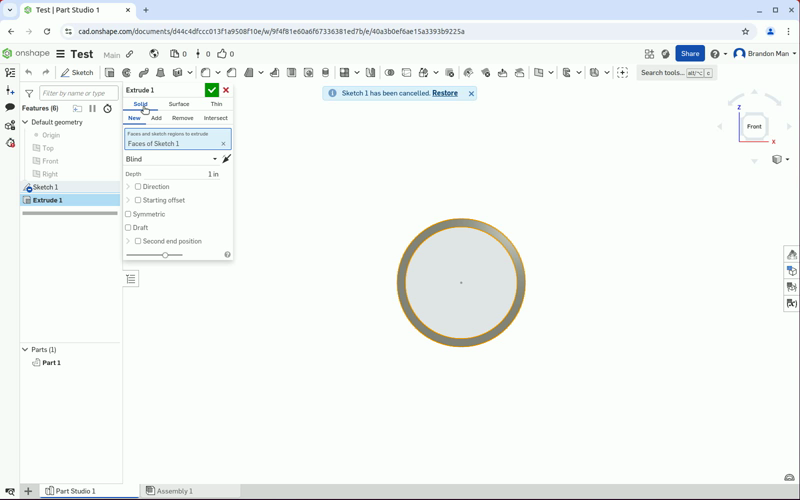
click(143, 106)
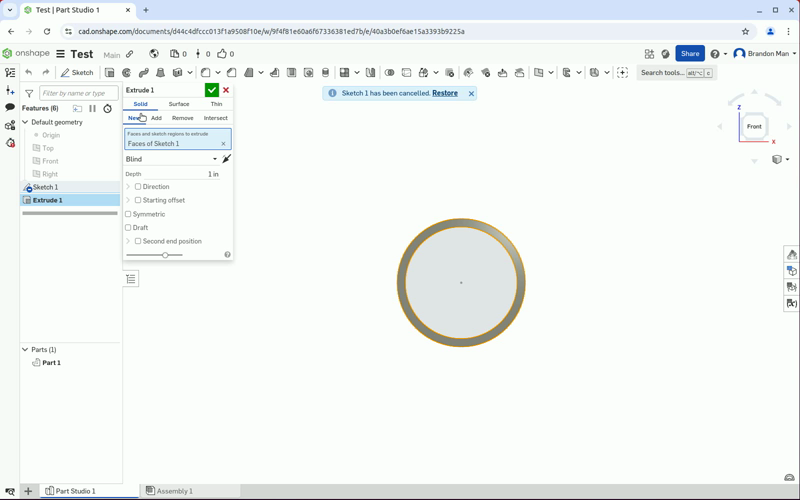
mouse_move(137, 120)
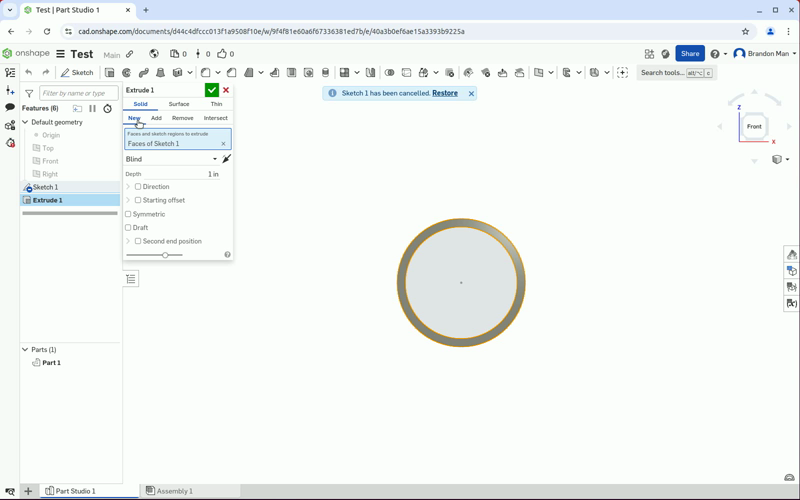
click(137, 120)
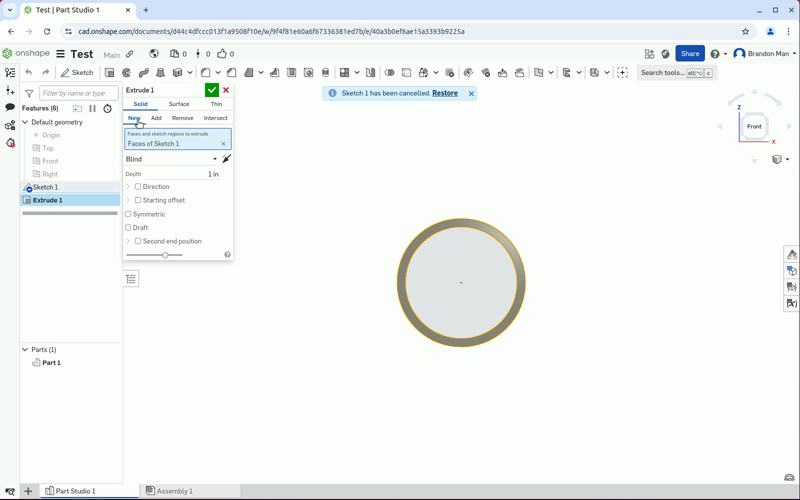
key(tab, 4)
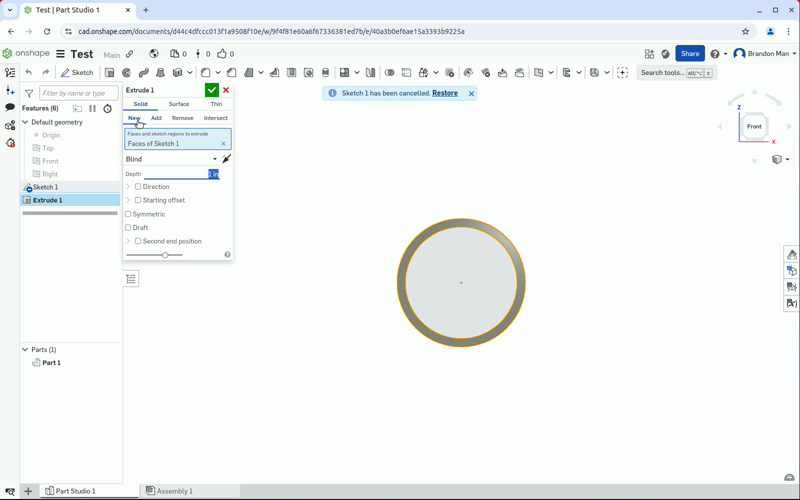
text(-23.108)
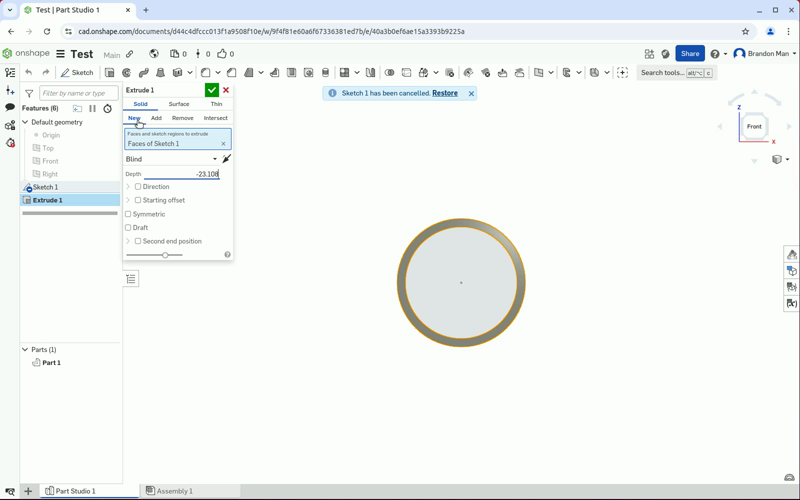
key(enter)
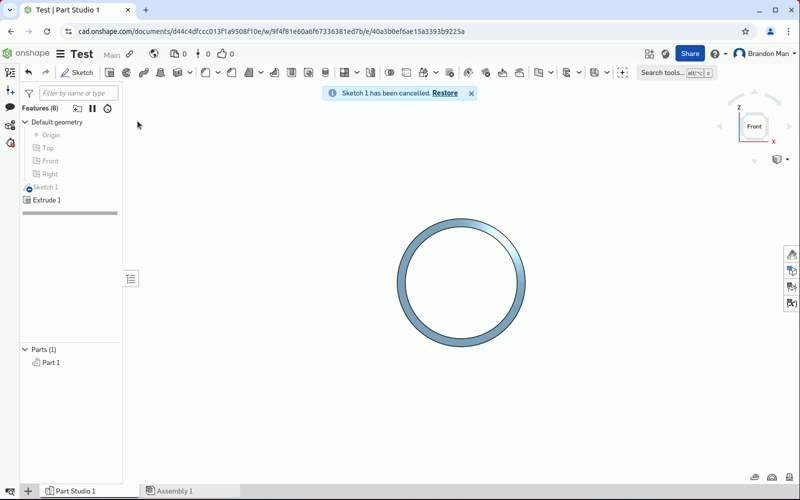
key(shift+h)
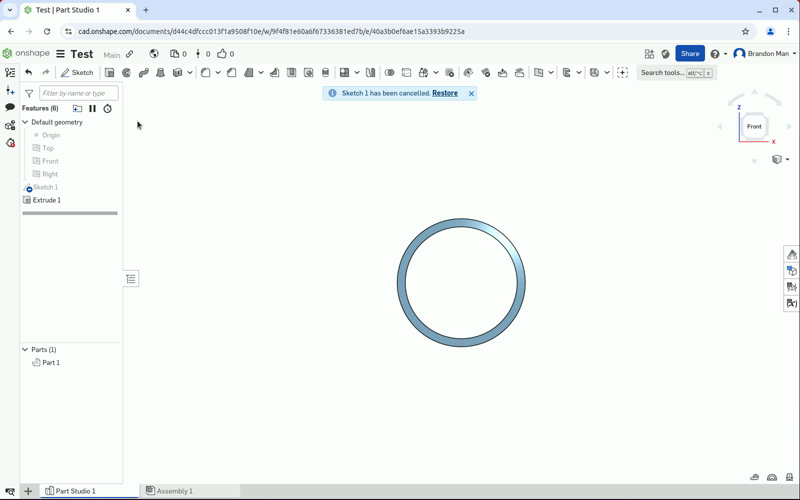
key(shift+h)
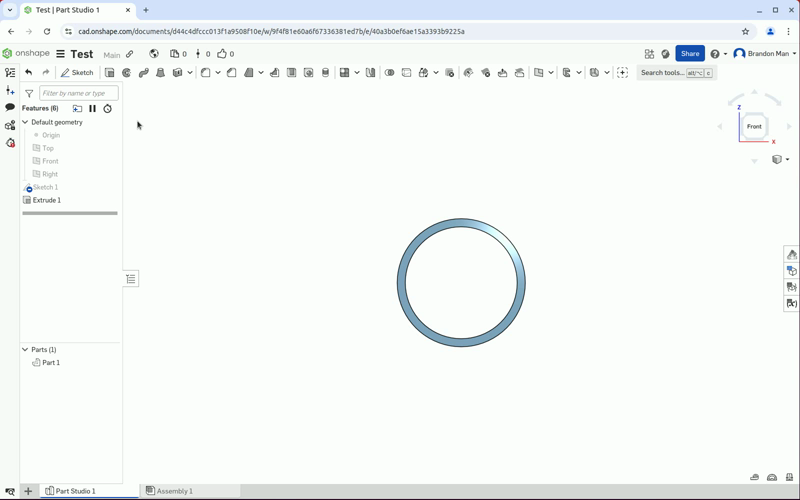
mouse_move(73, 189)
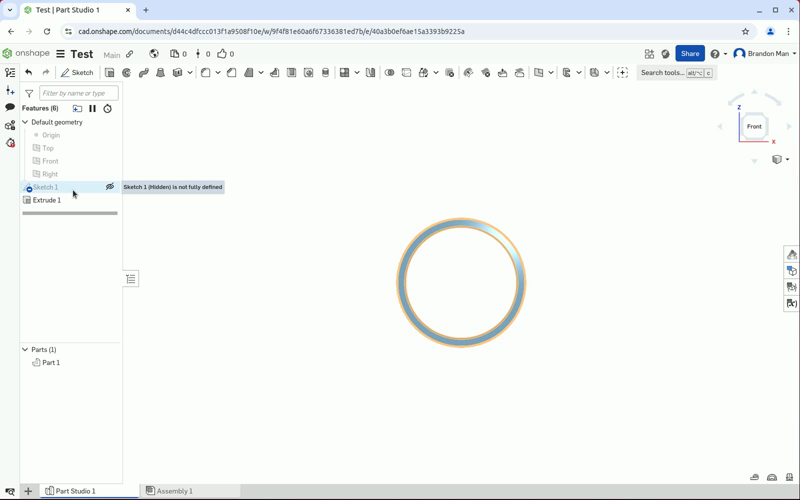
click(73, 189)
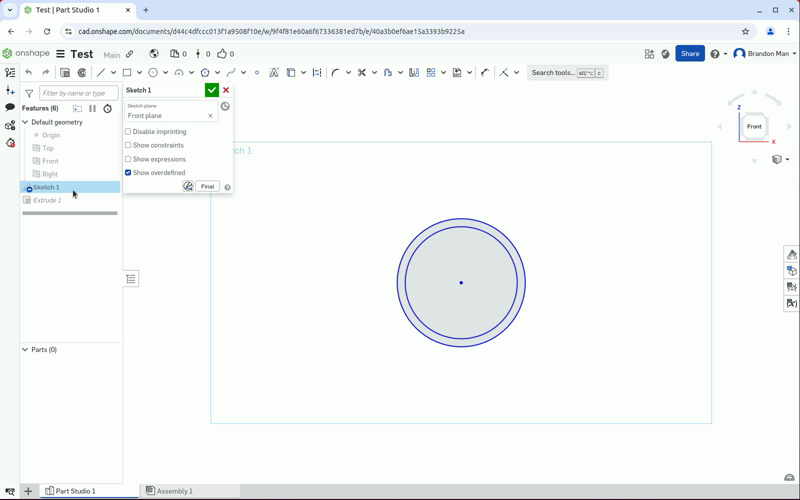
mouse_move(229, 92)
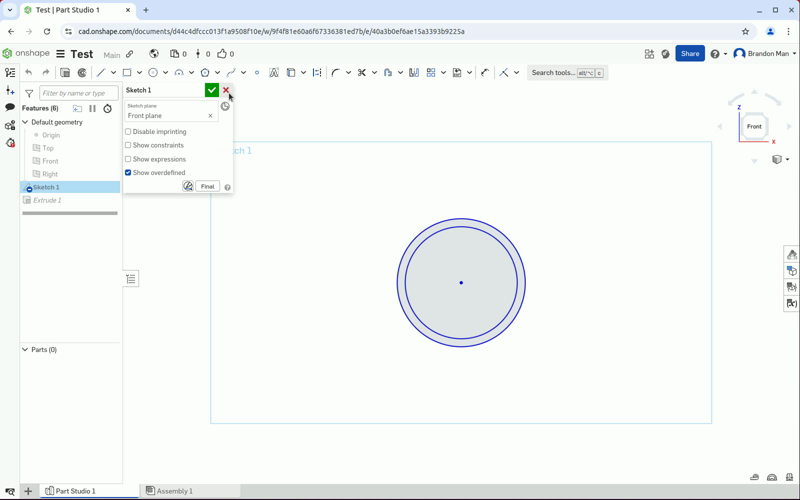
click(229, 92)
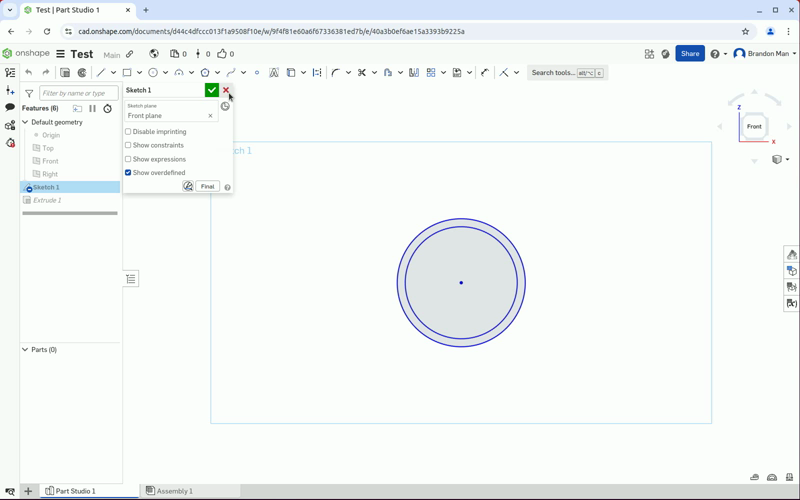
key(shift+s)
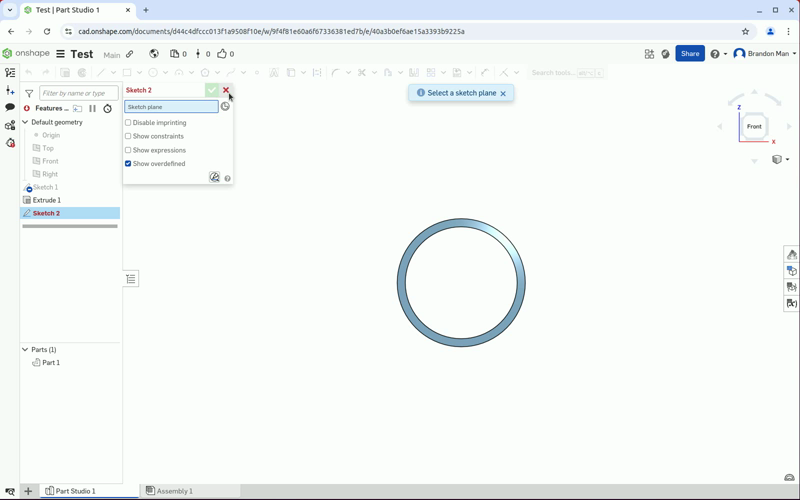
mouse_move(73, 163)
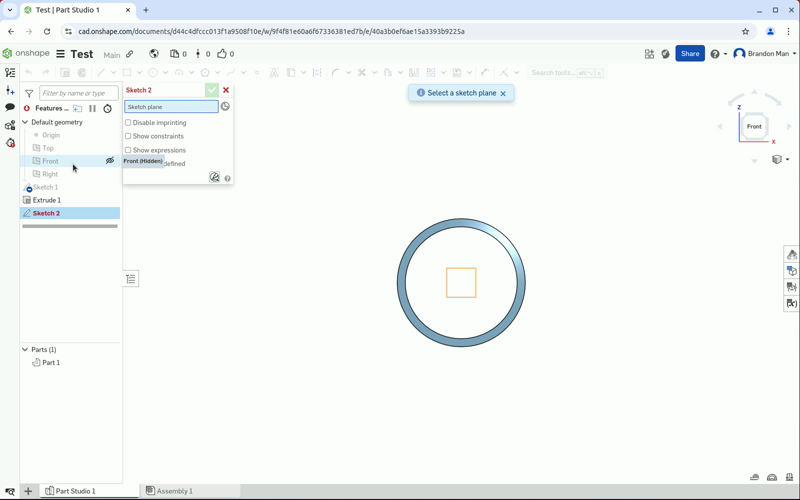
click(73, 163)
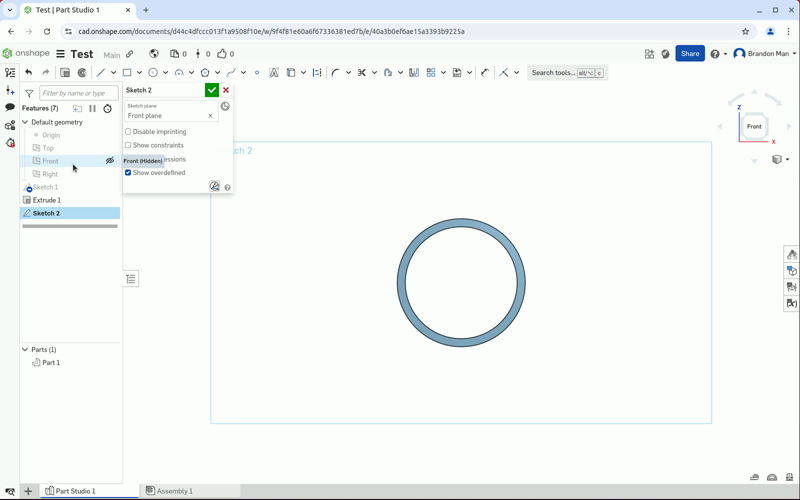
mouse_move(73, 352)
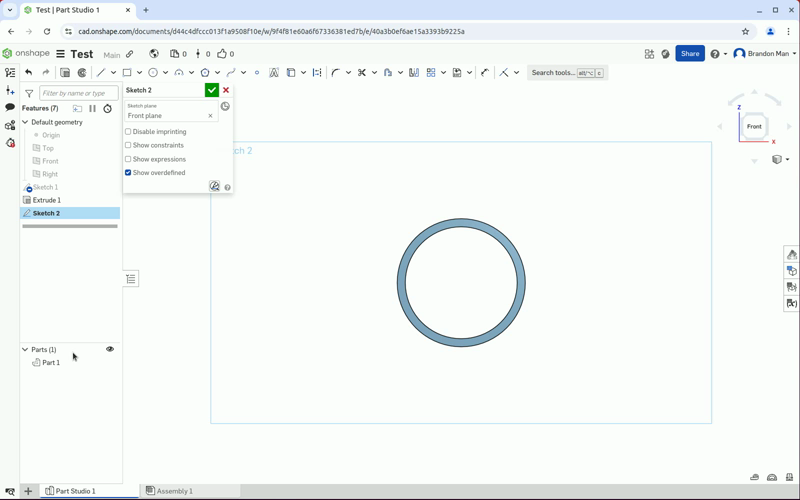
key(y)
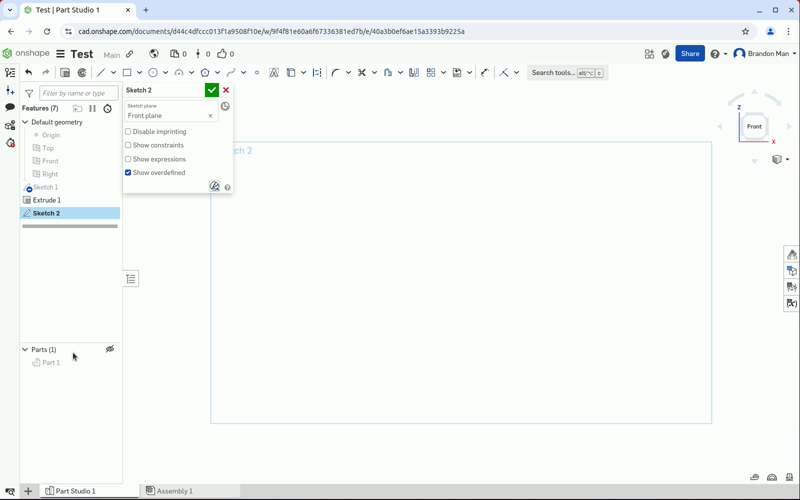
key(c)
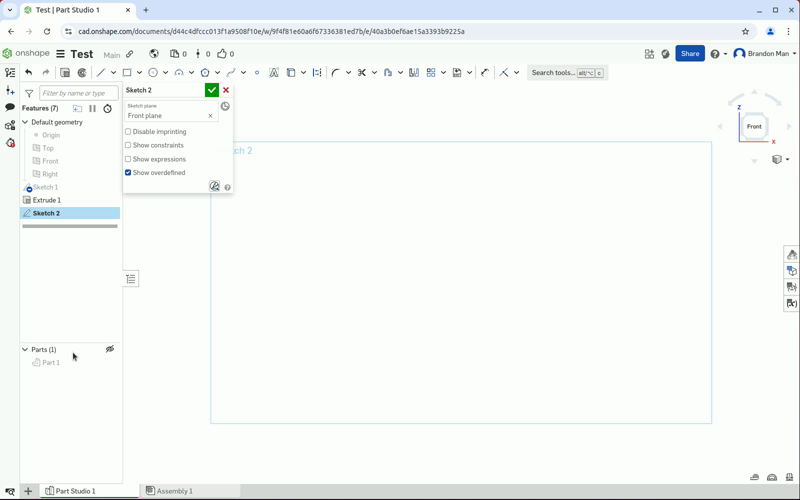
key_down(shift)
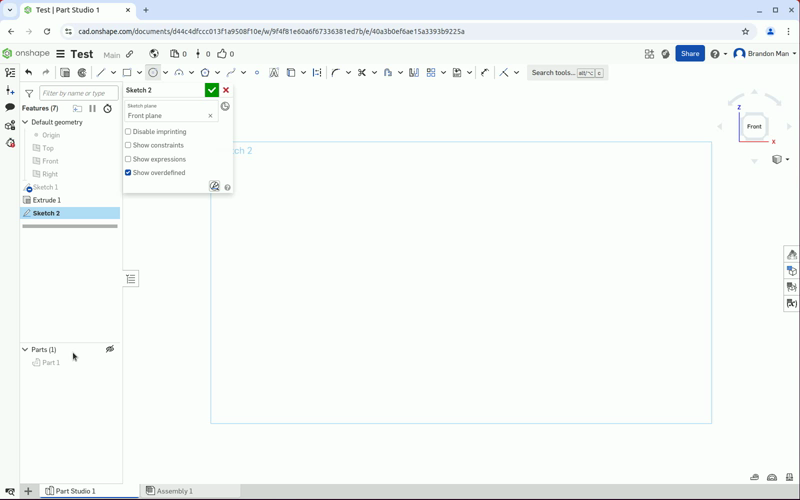
mouse_move(461, 282)
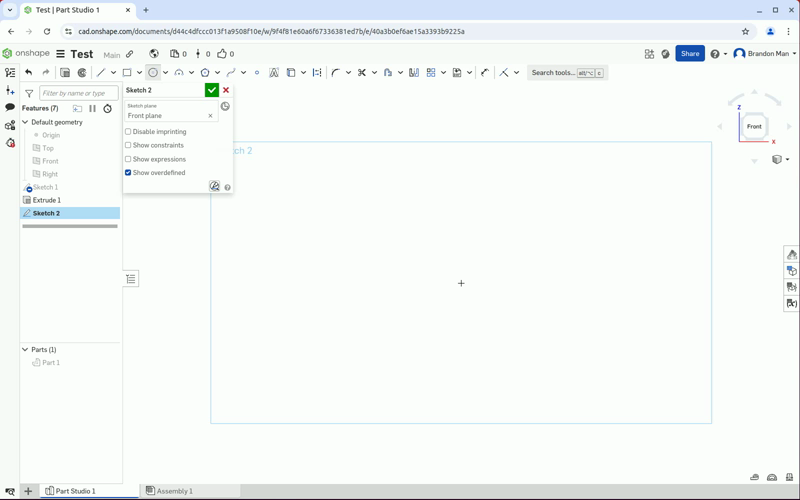
click(461, 282)
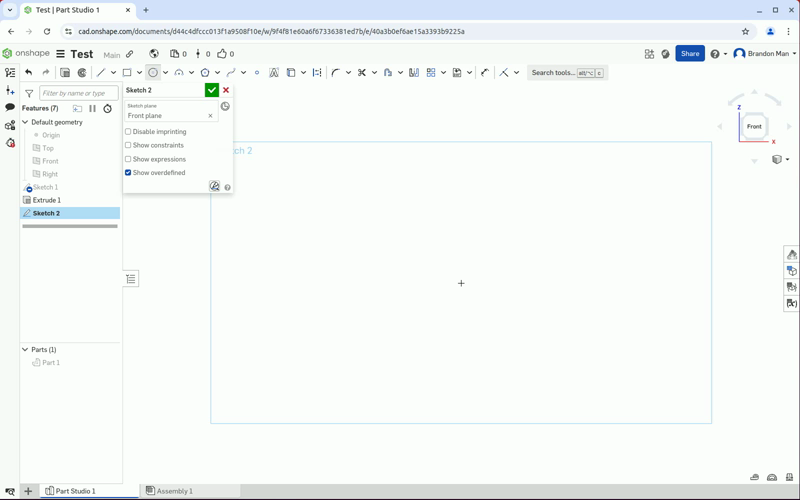
key_up(shift)
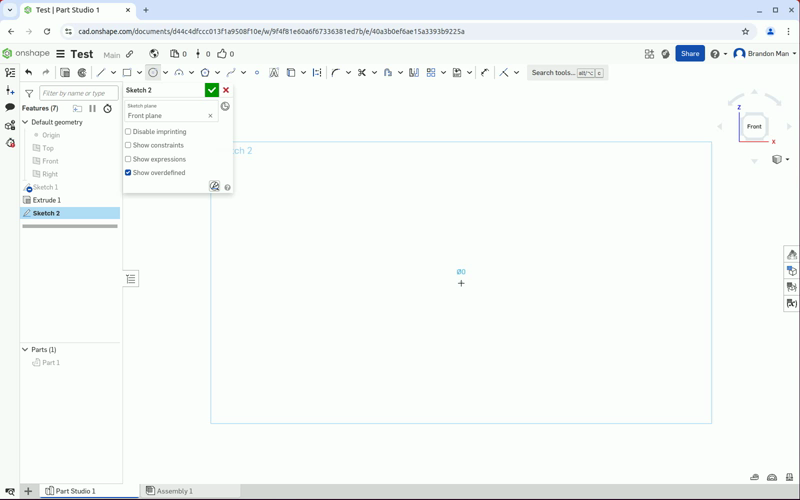
mouse_move(517, 282)
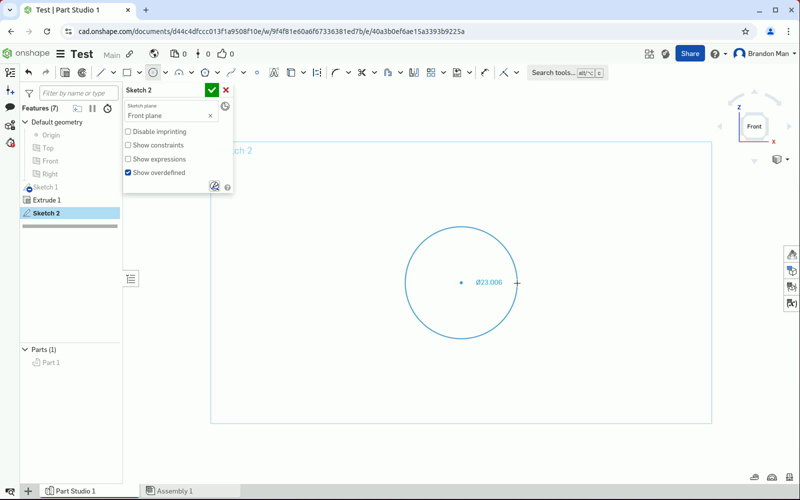
click(517, 282)
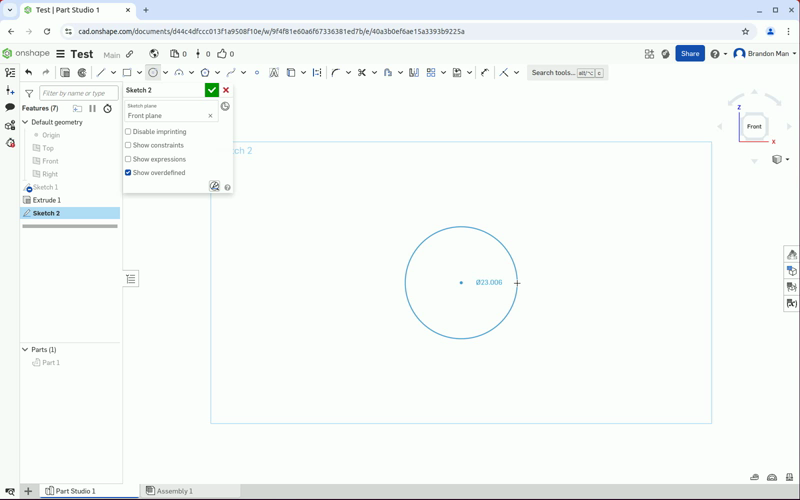
key(esc)
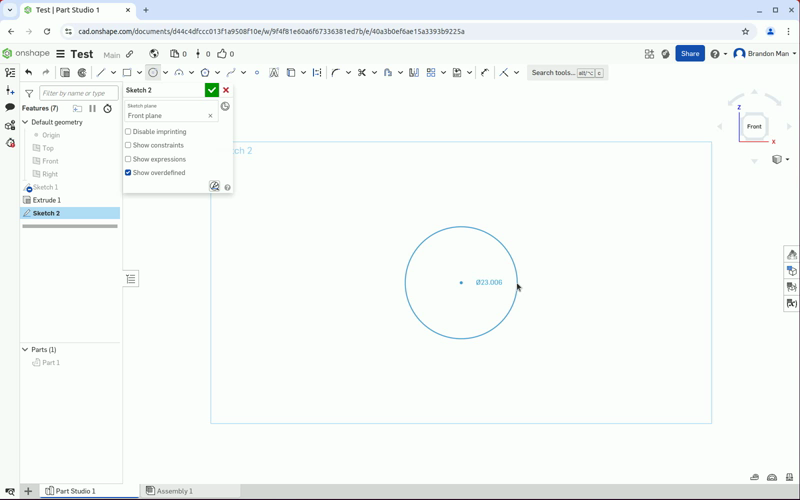
key(c)
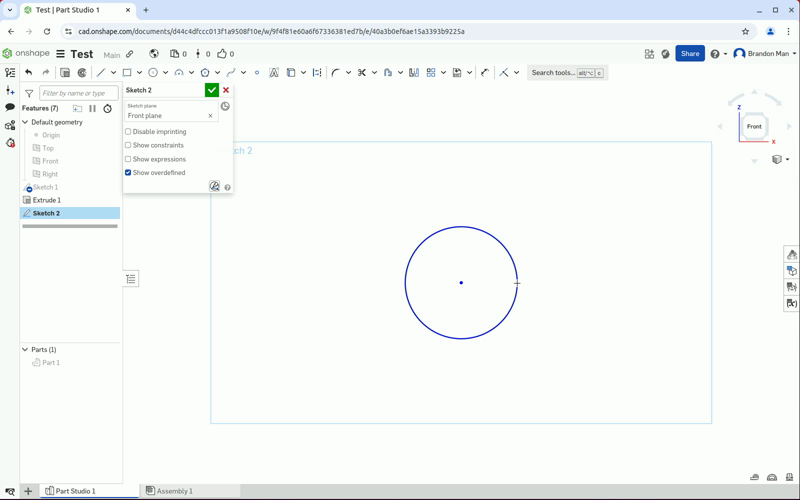
key_down(shift)
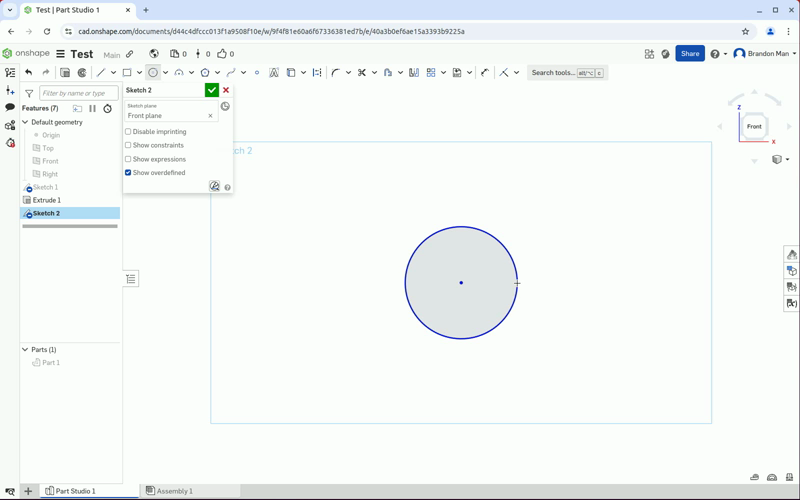
mouse_move(461, 282)
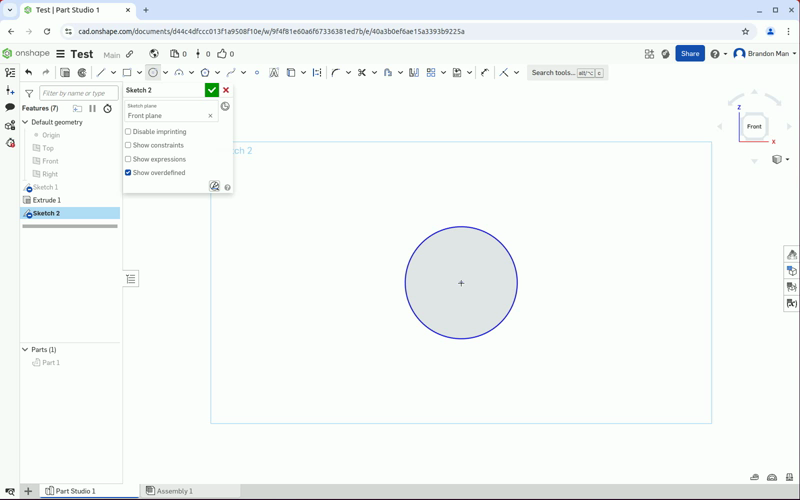
click(461, 282)
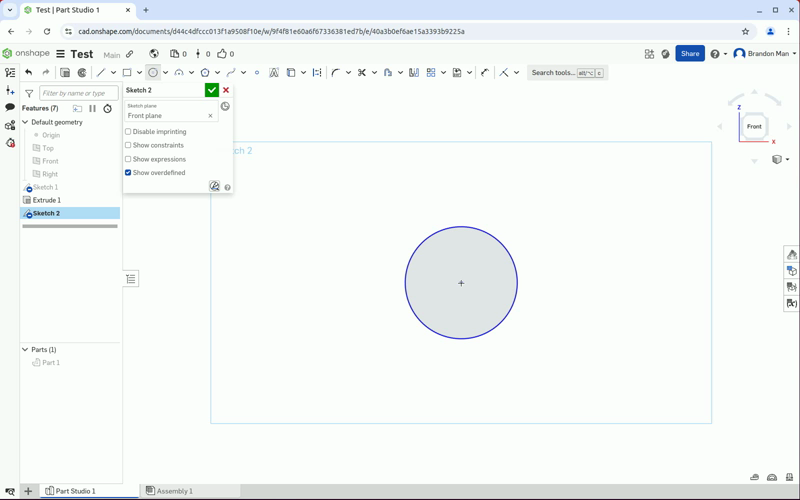
key_up(shift)
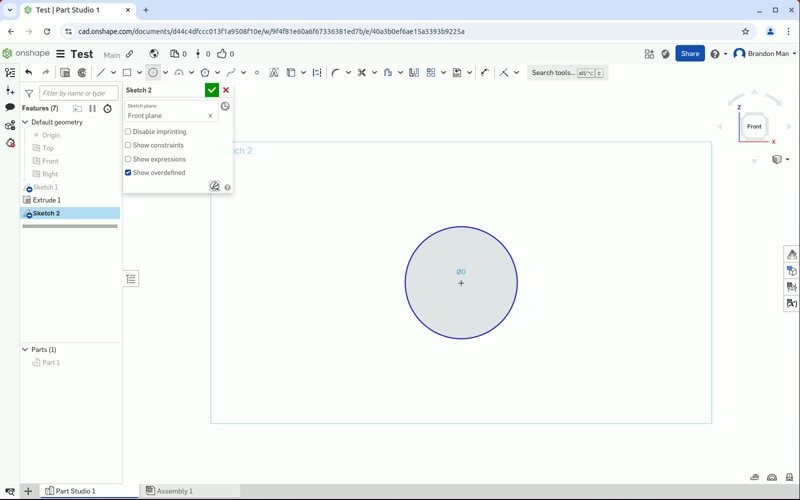
mouse_move(507, 282)
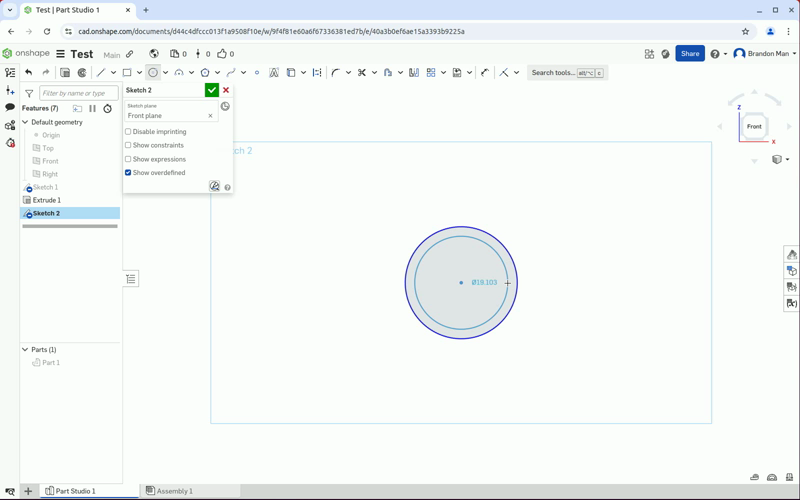
click(507, 282)
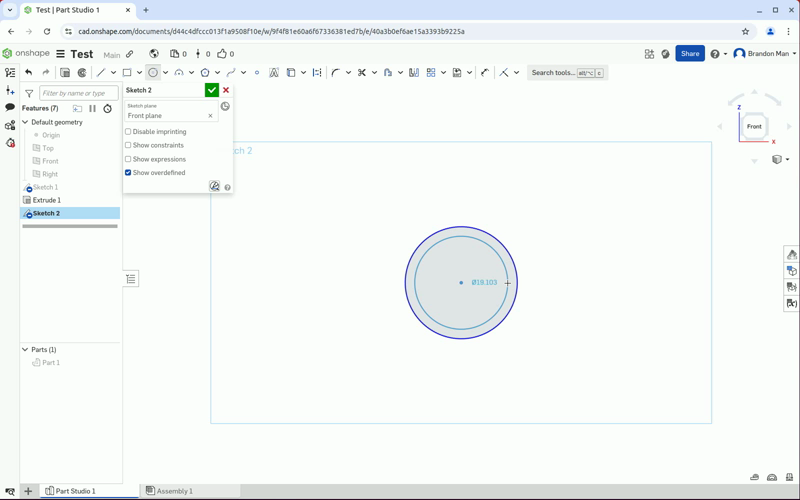
key(esc)
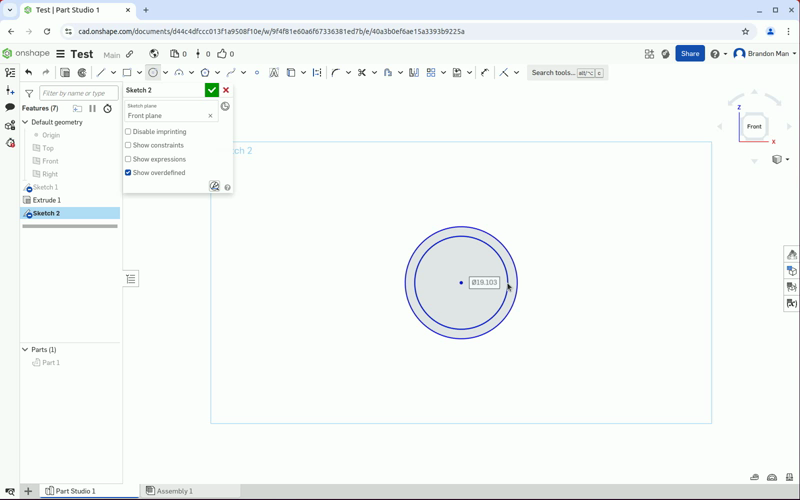
mouse_move(497, 244)
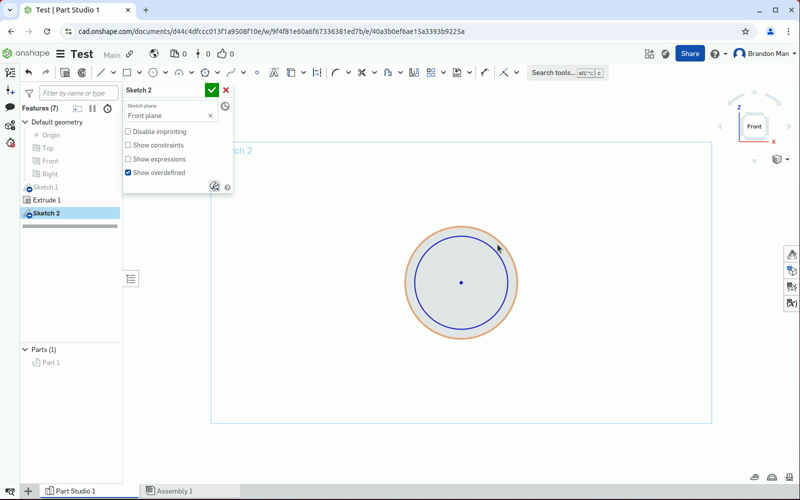
click(497, 244)
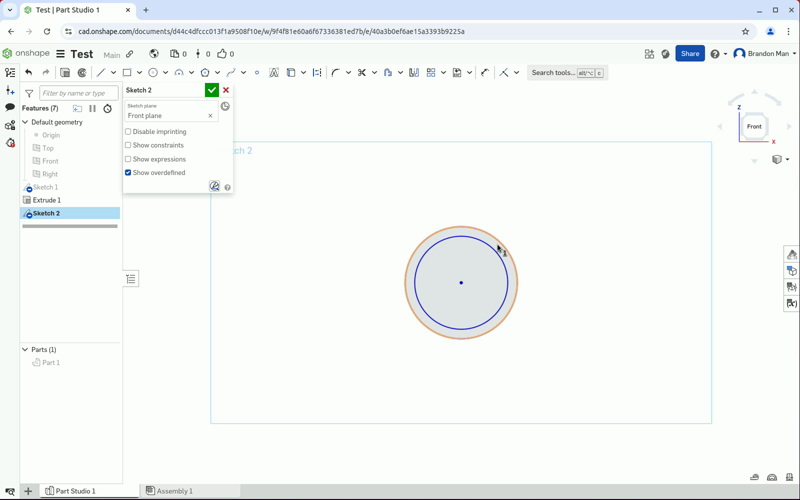
mouse_move(73, 352)
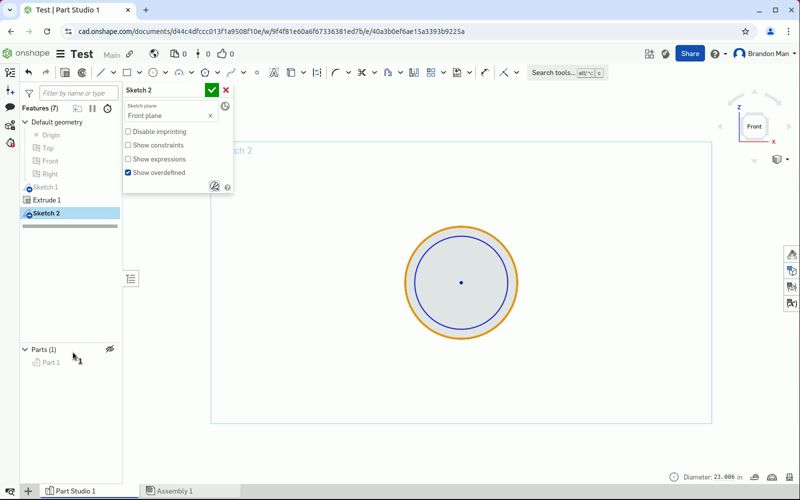
key(shift+y)
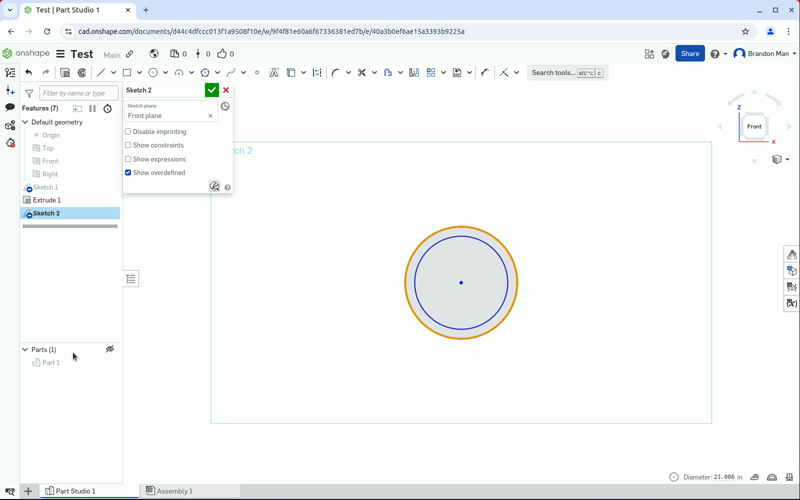
key(shift+e)
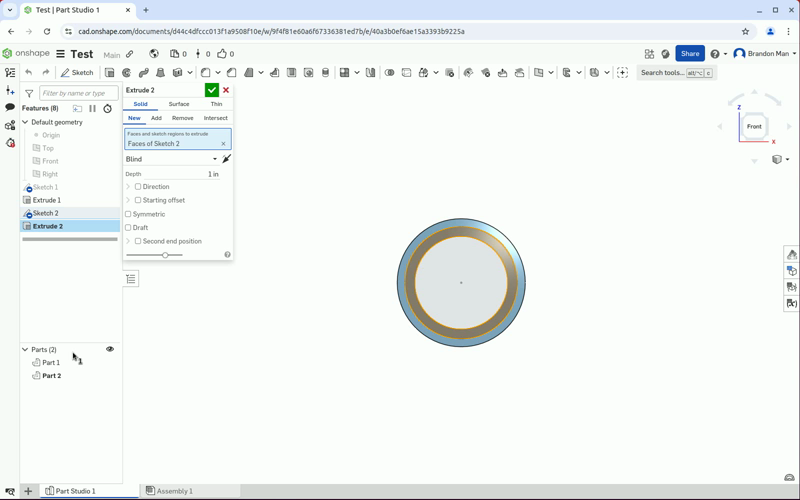
mouse_move(143, 106)
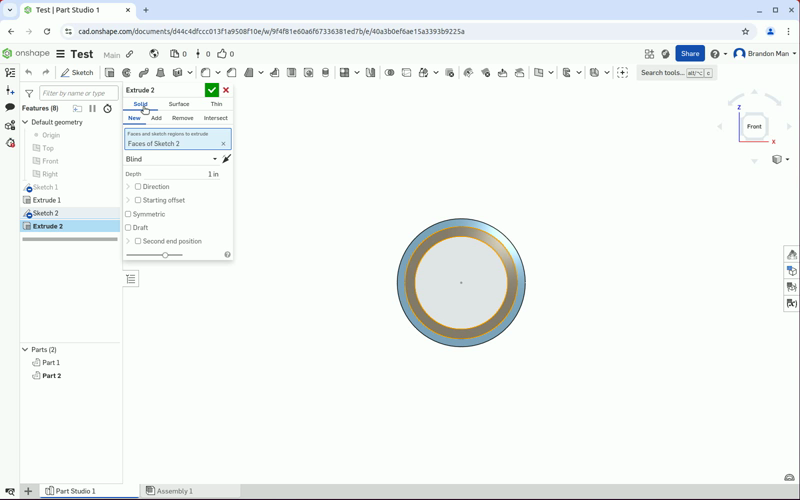
click(143, 106)
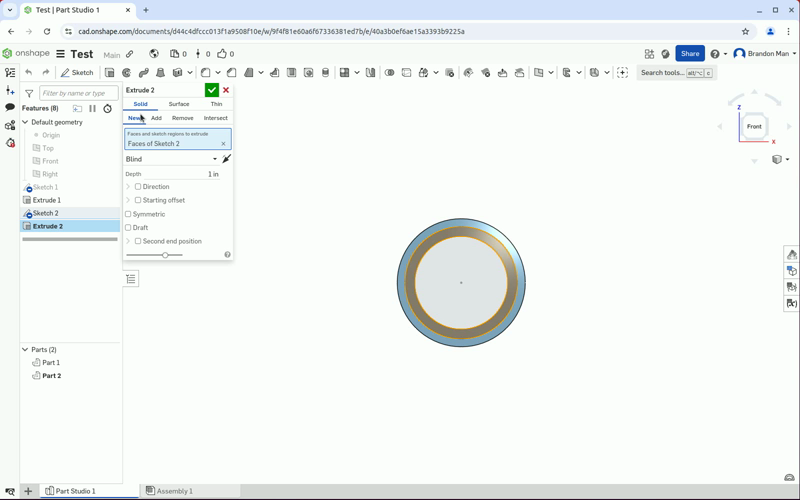
mouse_move(137, 120)
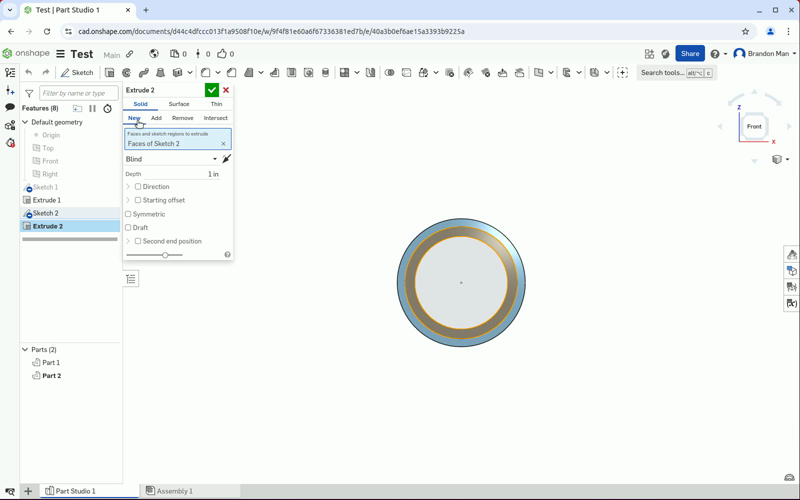
click(137, 120)
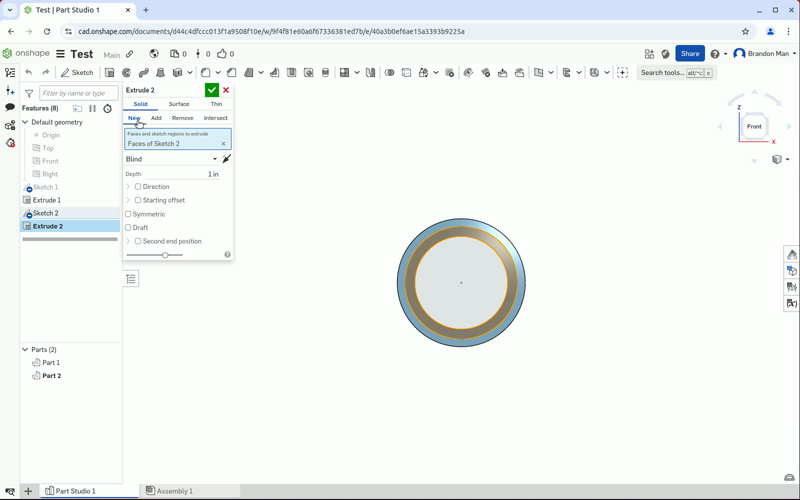
key(tab, 4)
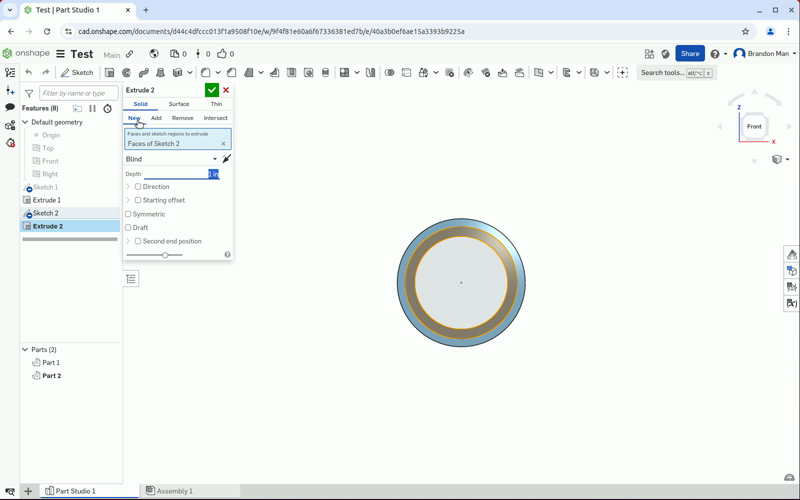
text(-23.108)
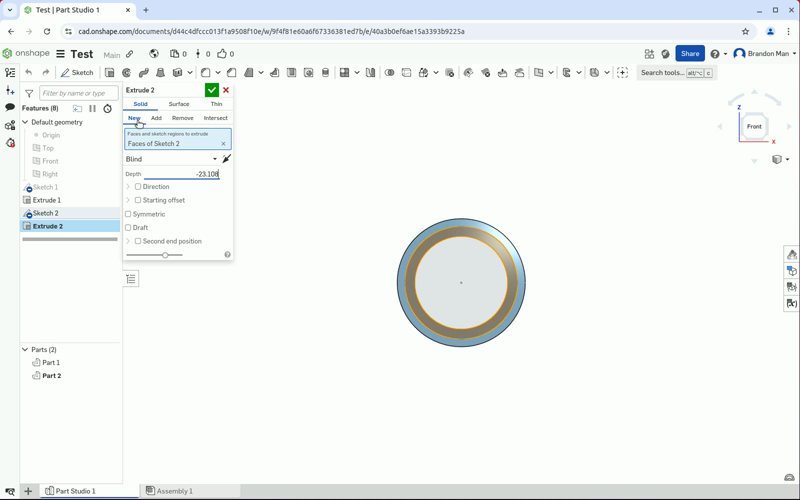
key(enter)
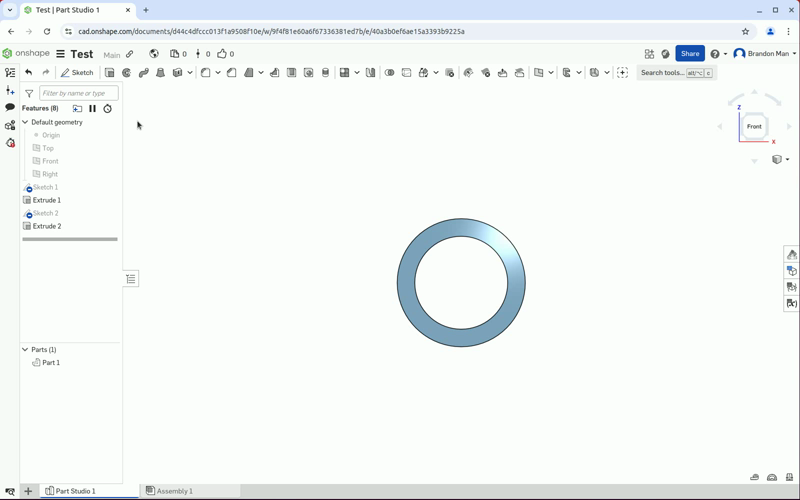
key(shift+h)
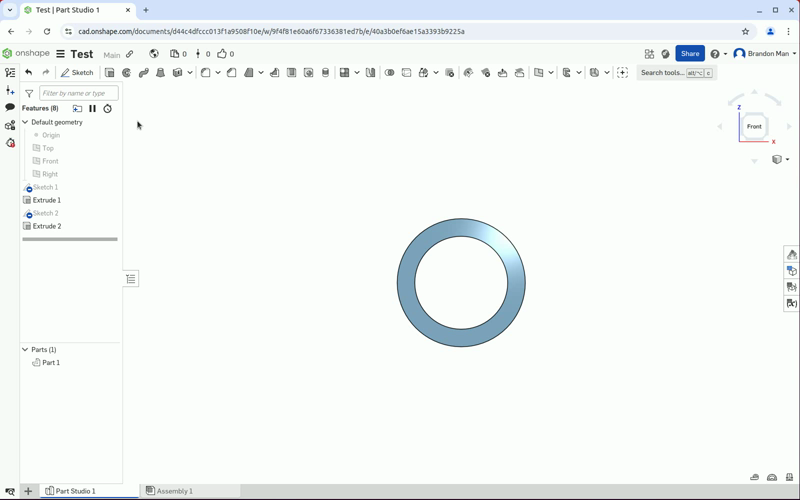
key(shift+h)
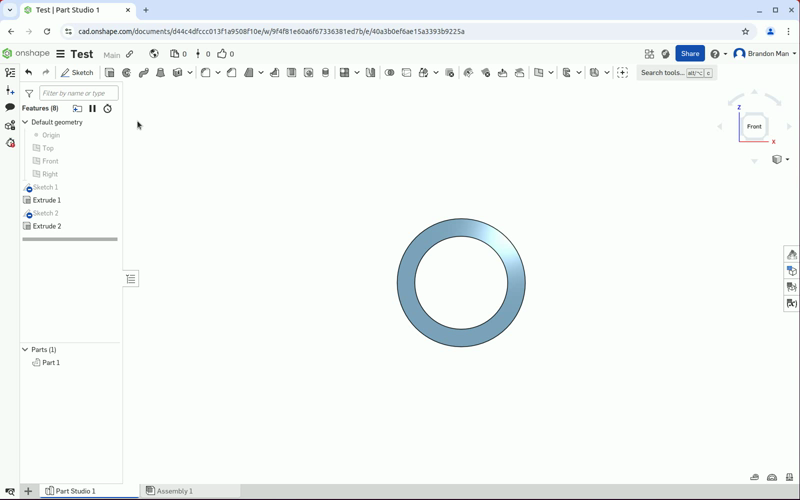
mouse_move(73, 189)
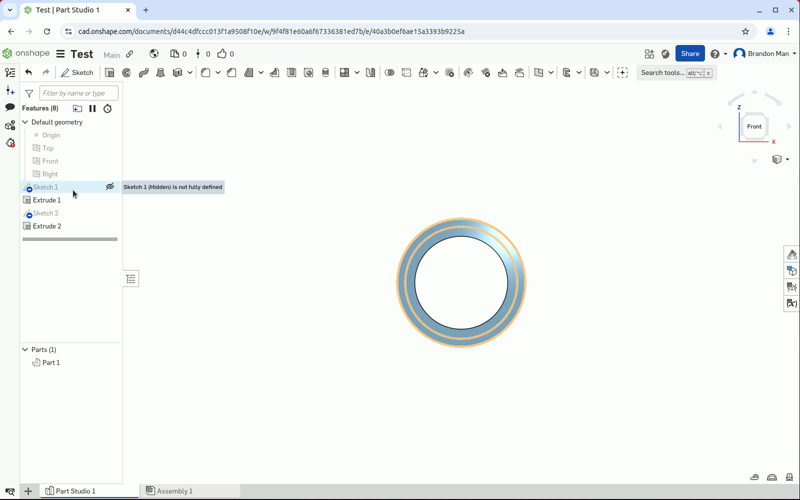
click(73, 189)
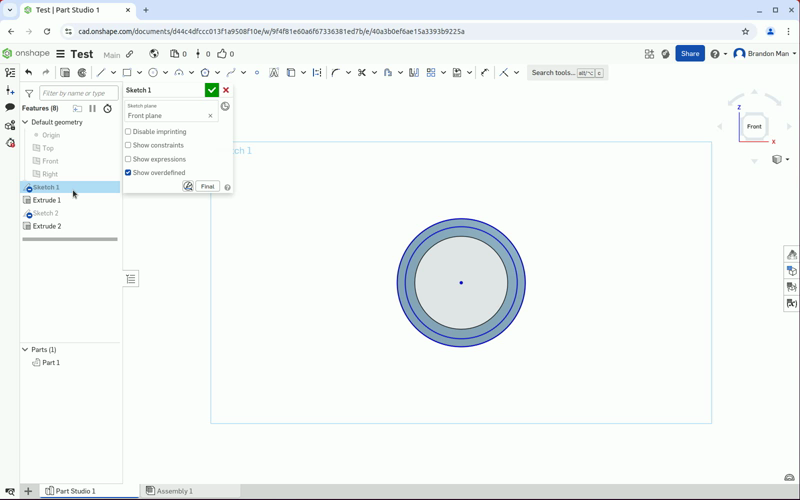
mouse_move(229, 92)
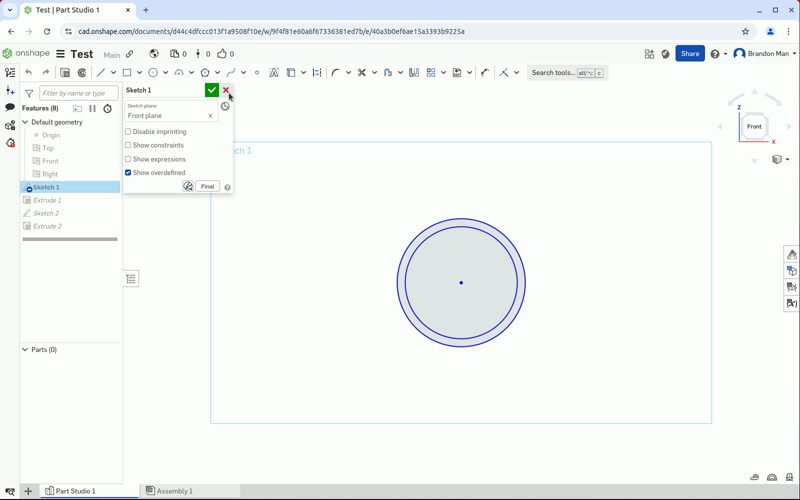
click(229, 92)
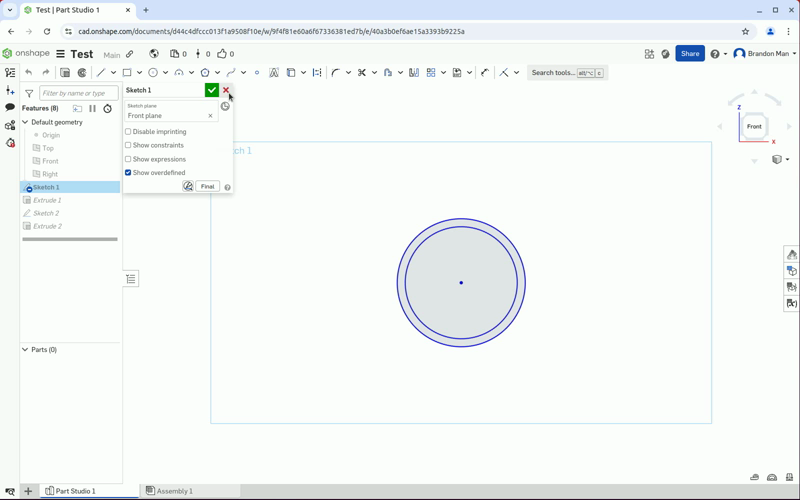
key(shift+s)
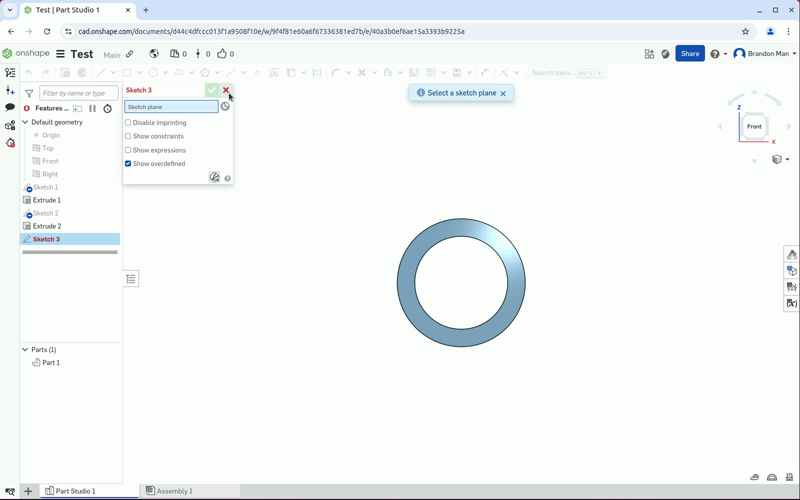
mouse_move(73, 163)
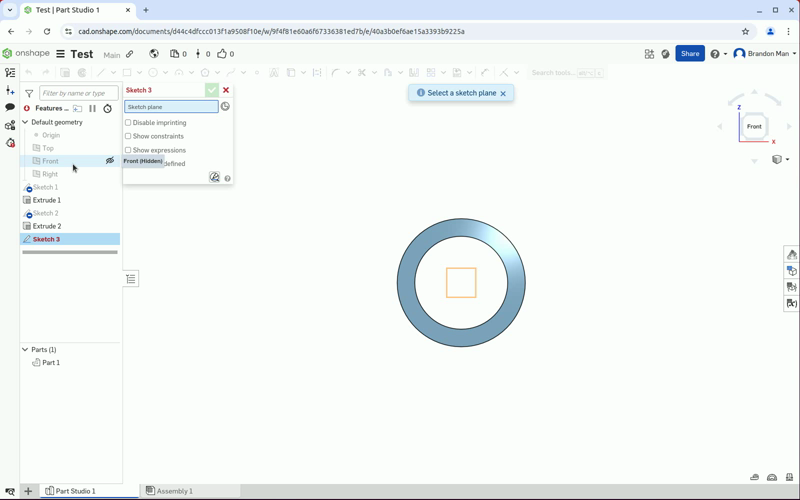
click(73, 163)
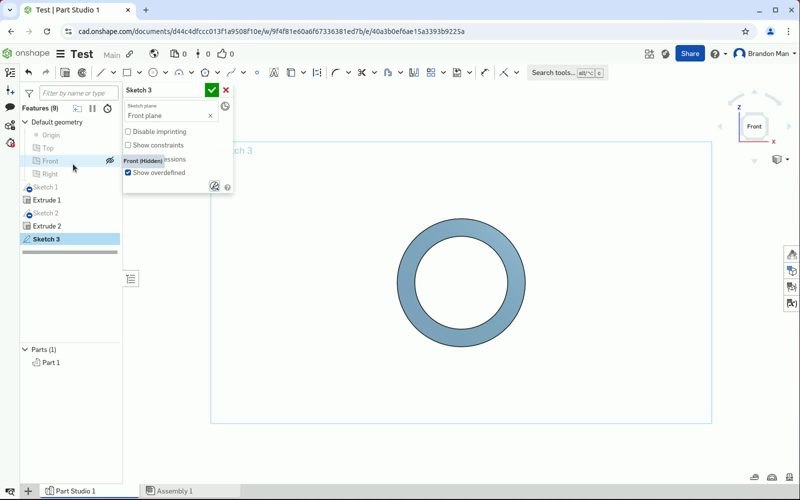
mouse_move(73, 352)
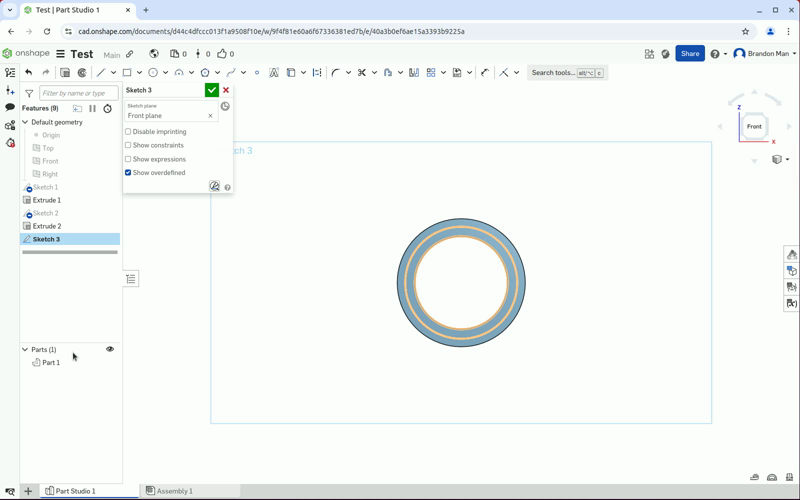
key(y)
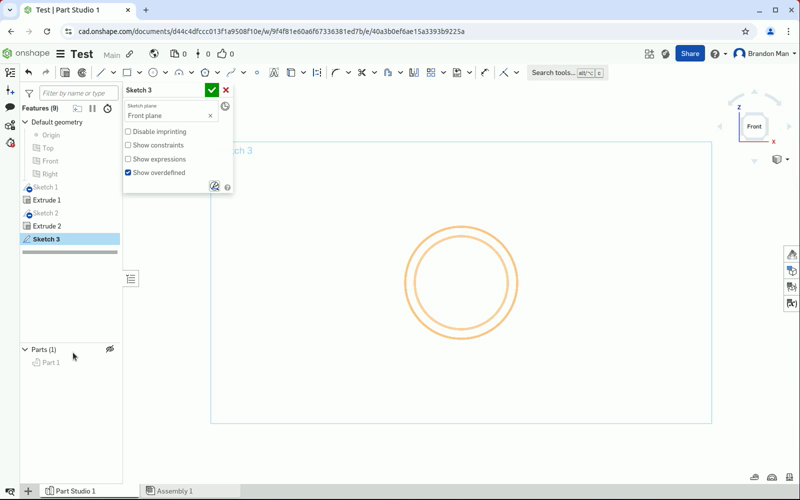
key(c)
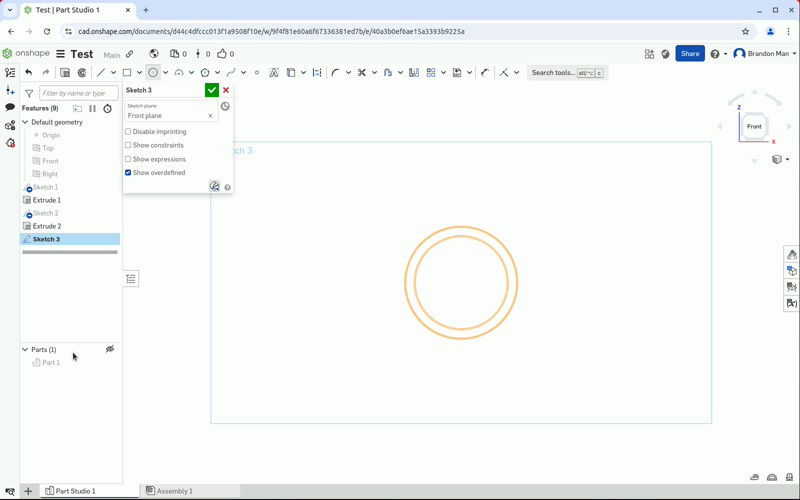
key_down(shift)
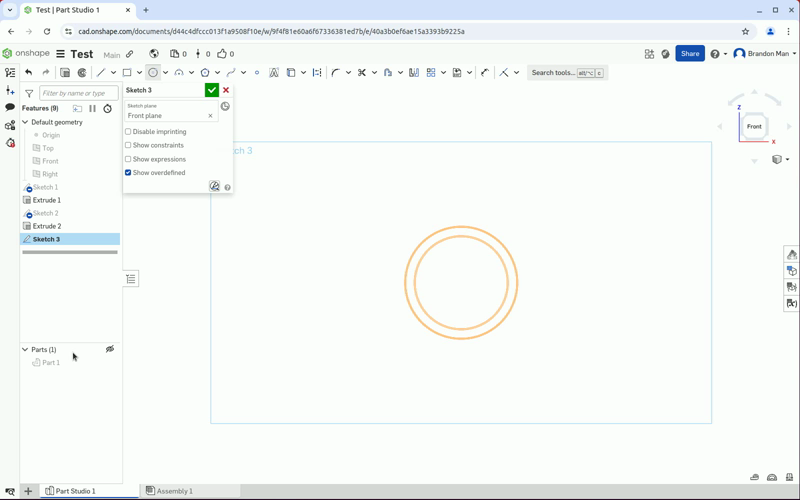
mouse_move(460, 282)
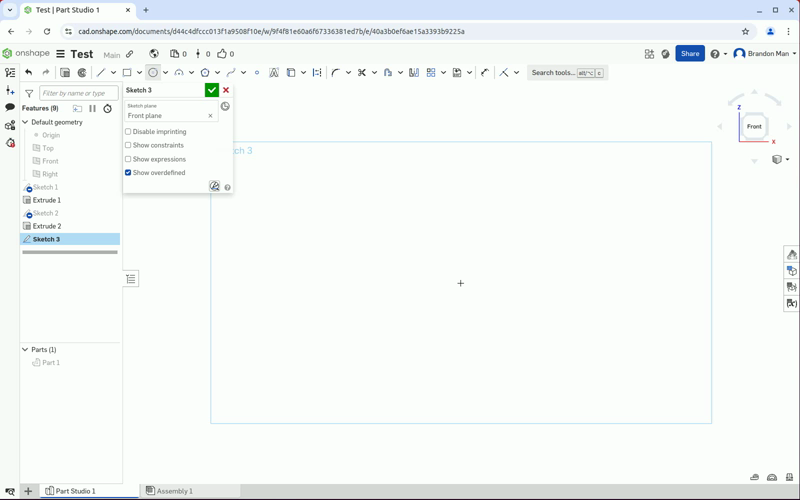
click(460, 282)
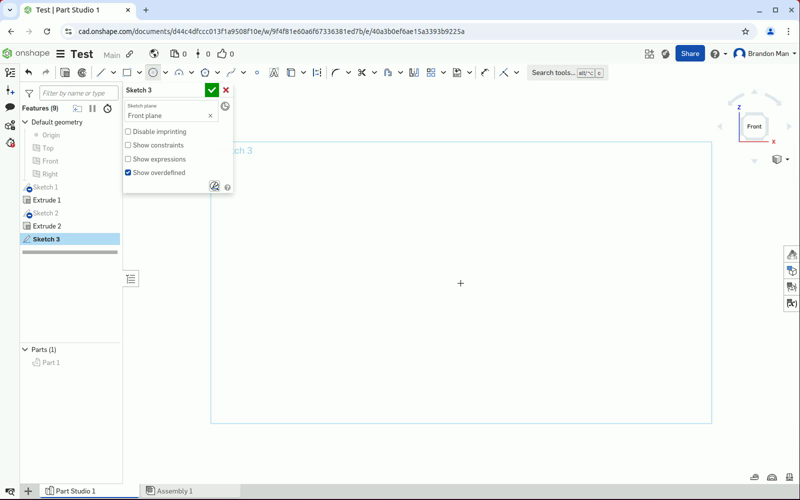
key_up(shift)
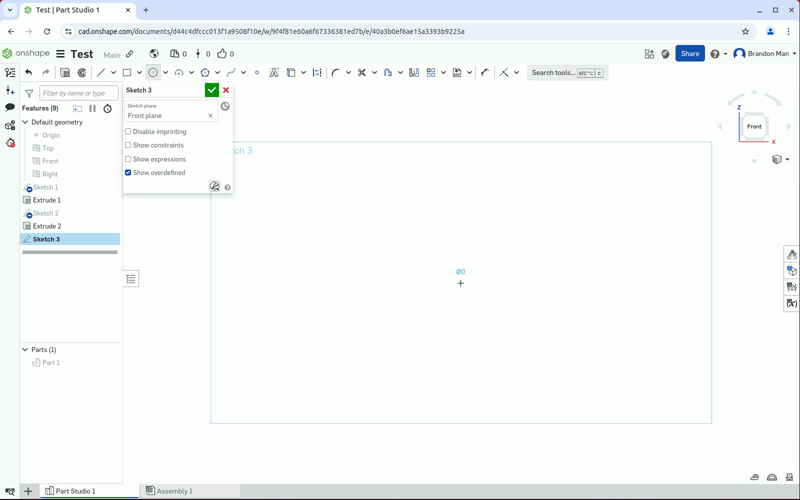
mouse_move(507, 282)
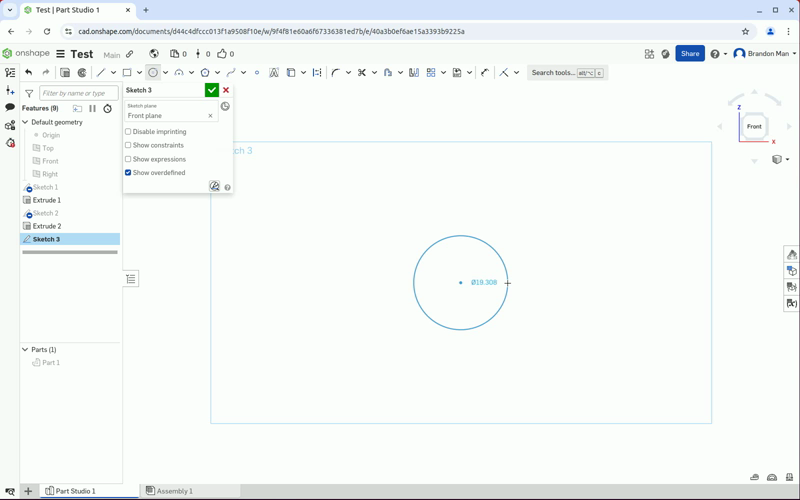
click(507, 282)
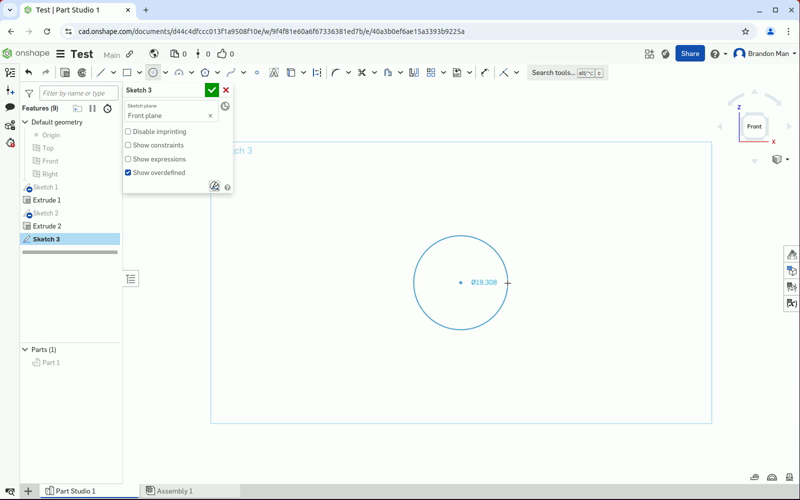
key(esc)
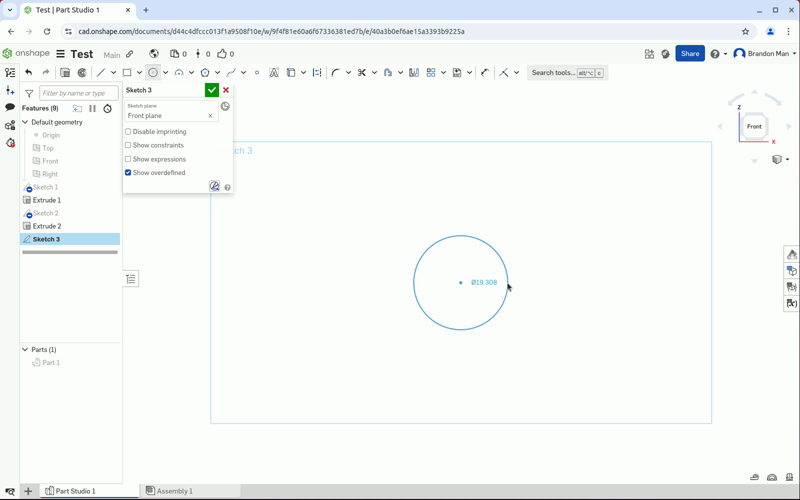
key(c)
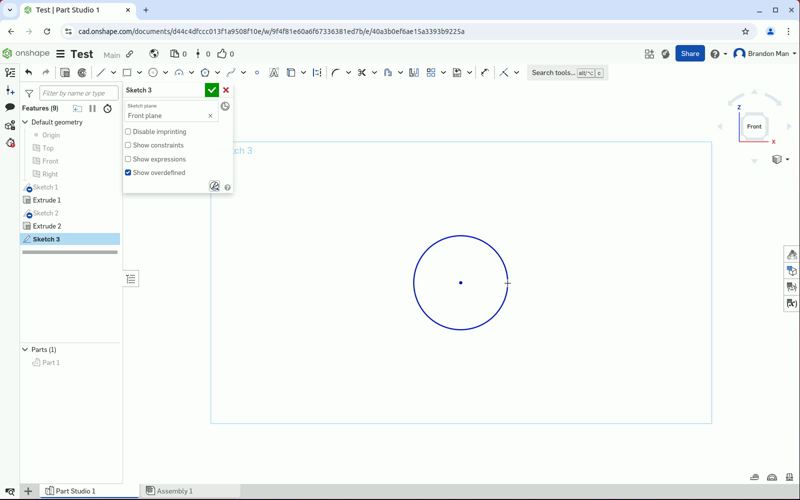
key_down(shift)
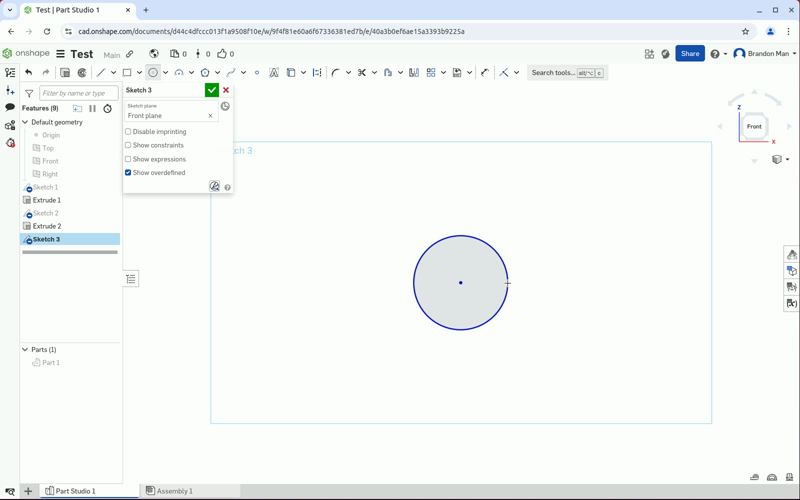
mouse_move(460, 282)
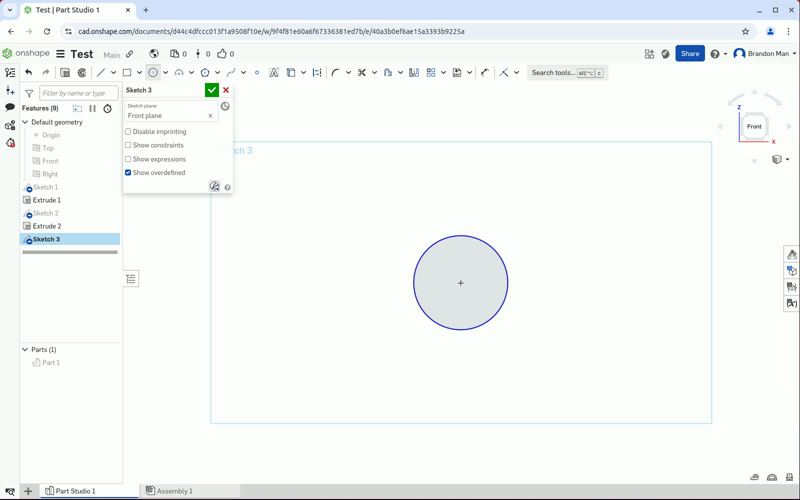
click(460, 282)
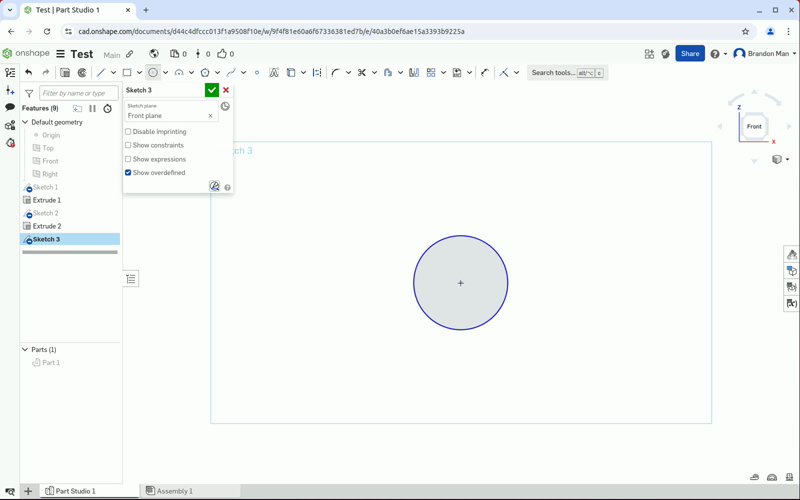
key_up(shift)
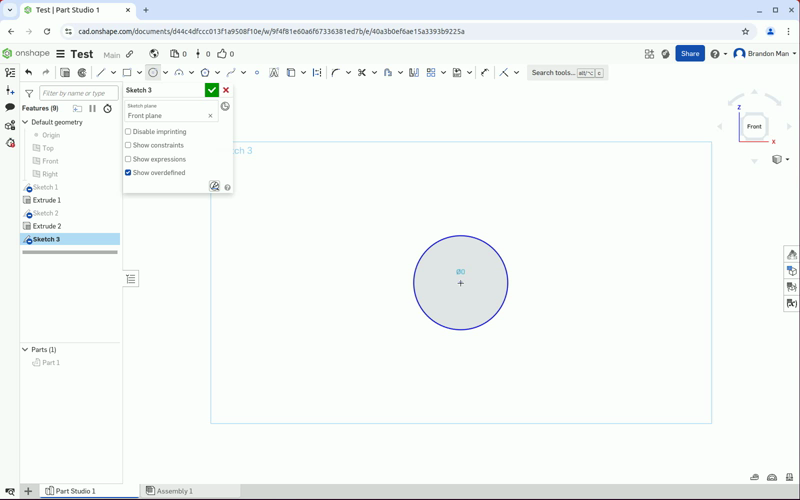
mouse_move(495, 282)
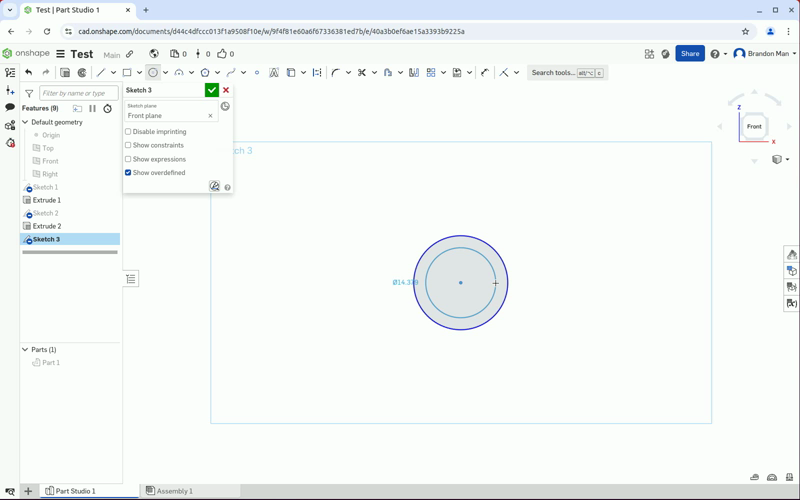
click(495, 282)
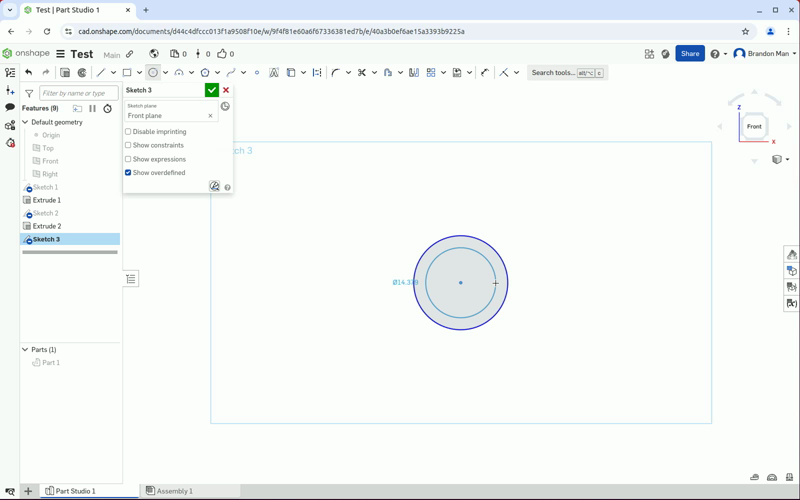
key(esc)
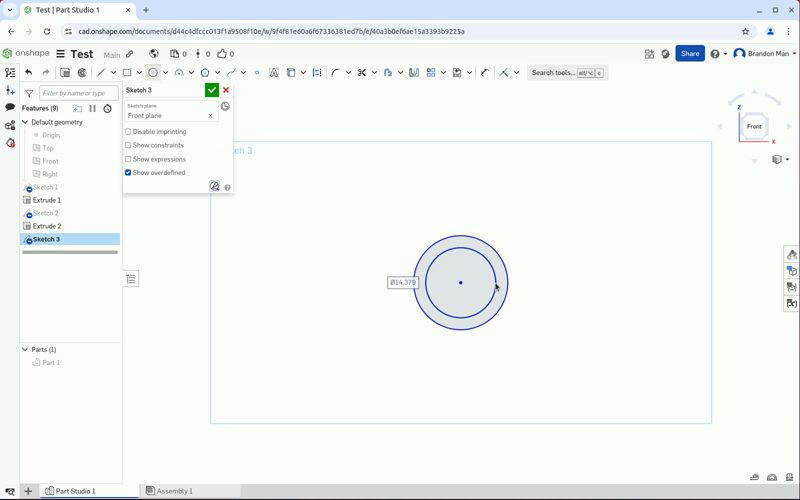
mouse_move(492, 309)
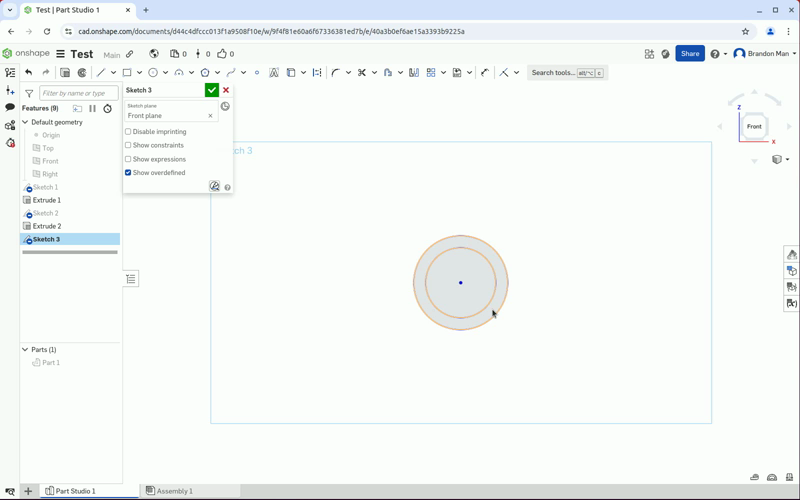
click(492, 309)
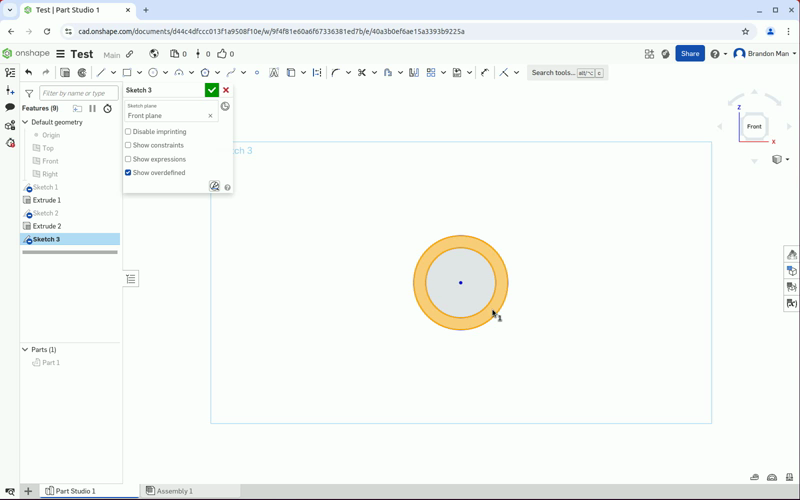
mouse_move(73, 352)
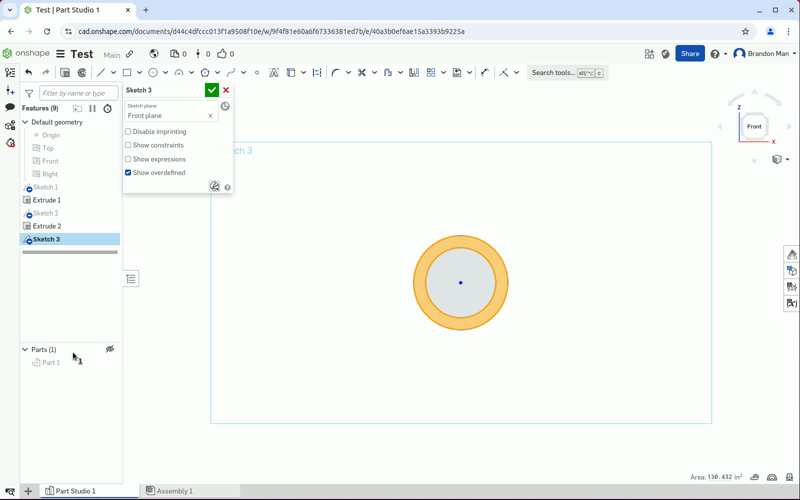
key(shift+y)
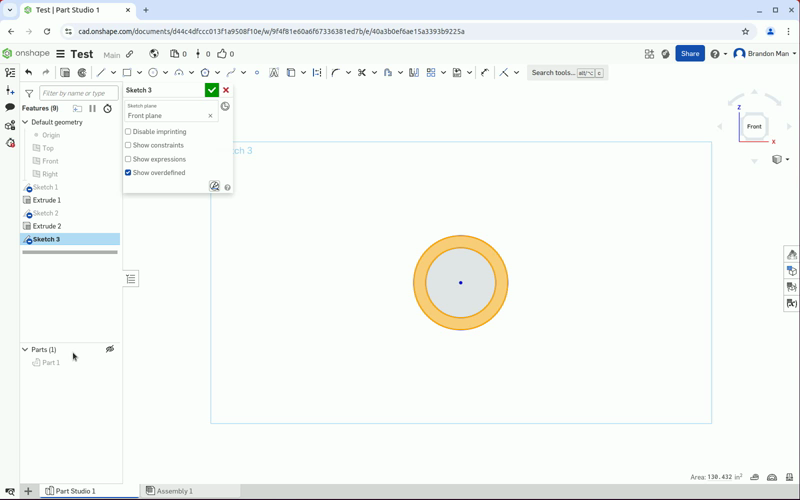
key(shift+e)
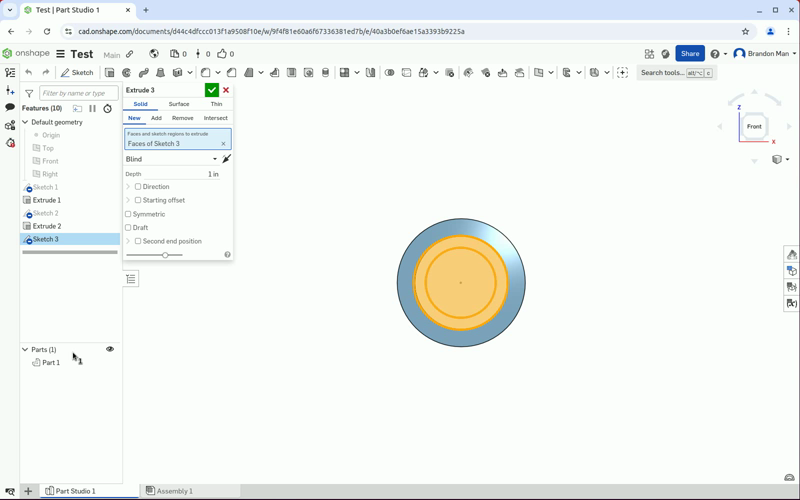
mouse_move(143, 106)
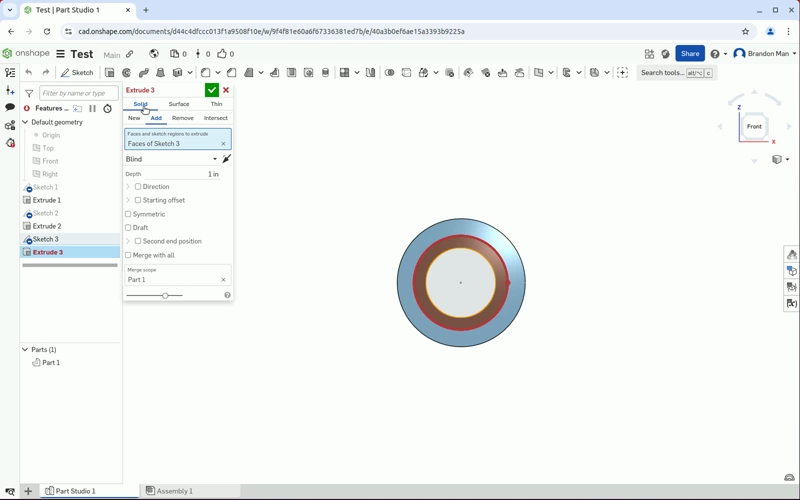
click(143, 106)
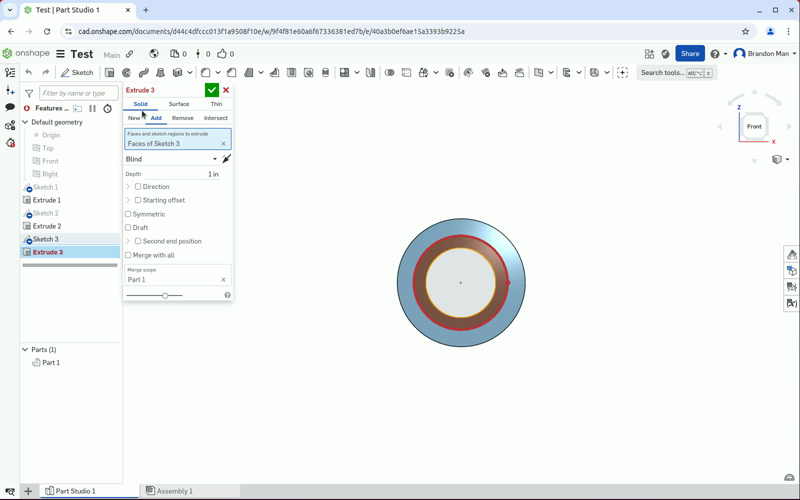
mouse_move(137, 120)
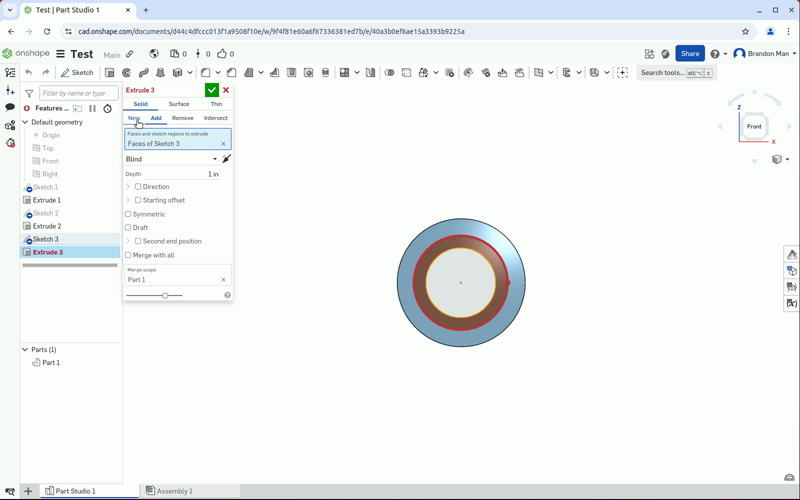
click(137, 120)
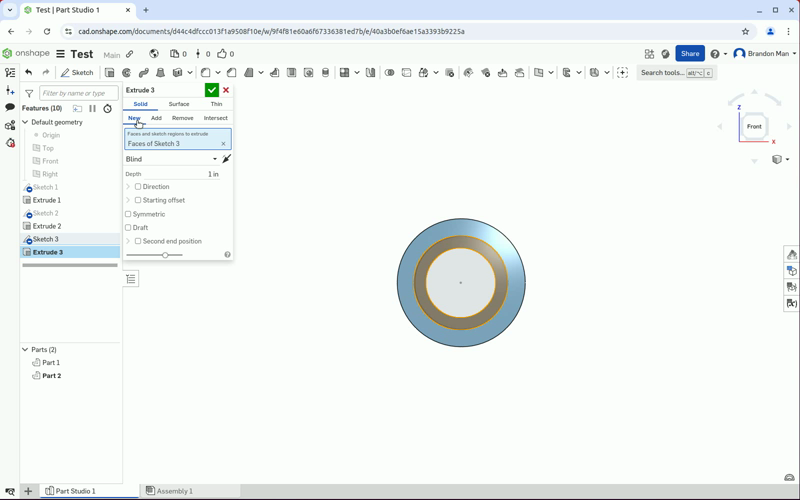
key(tab, 4)
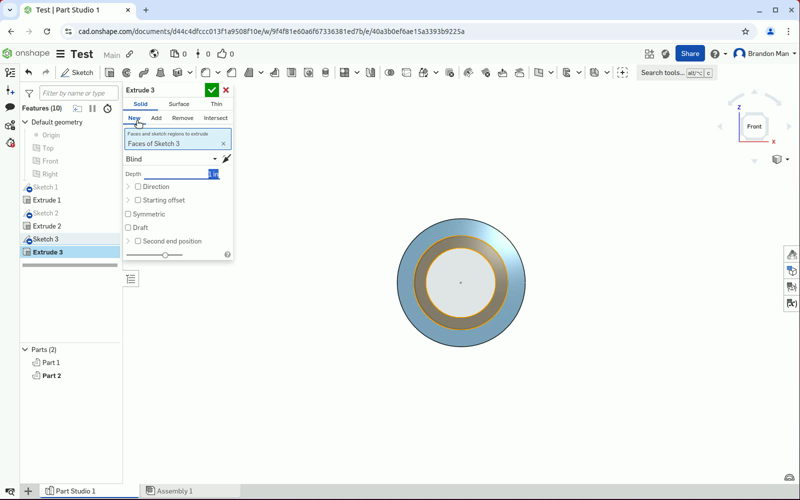
text(2.889)
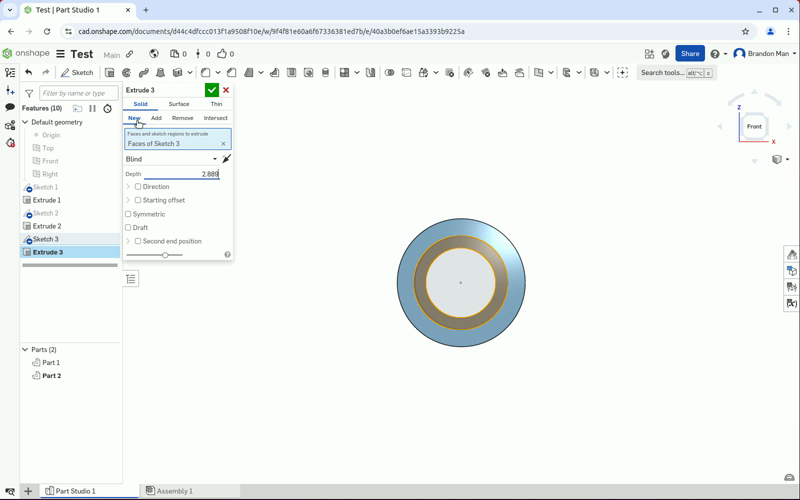
key(enter)
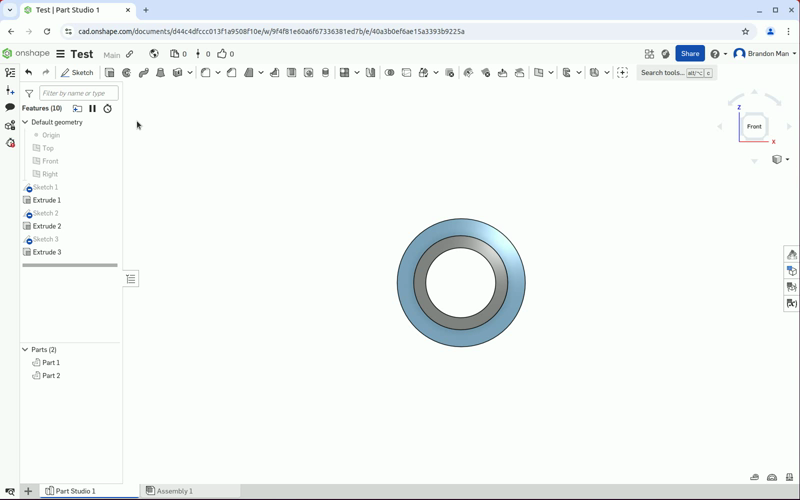
key(shift+h)
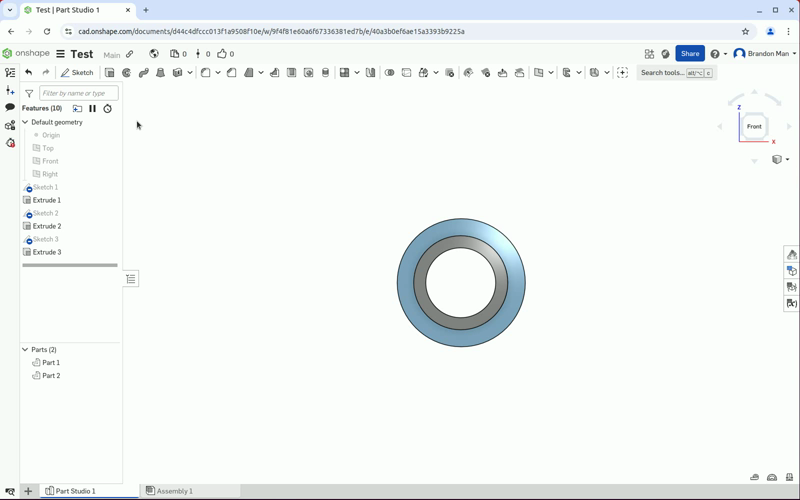
key(shift+h)
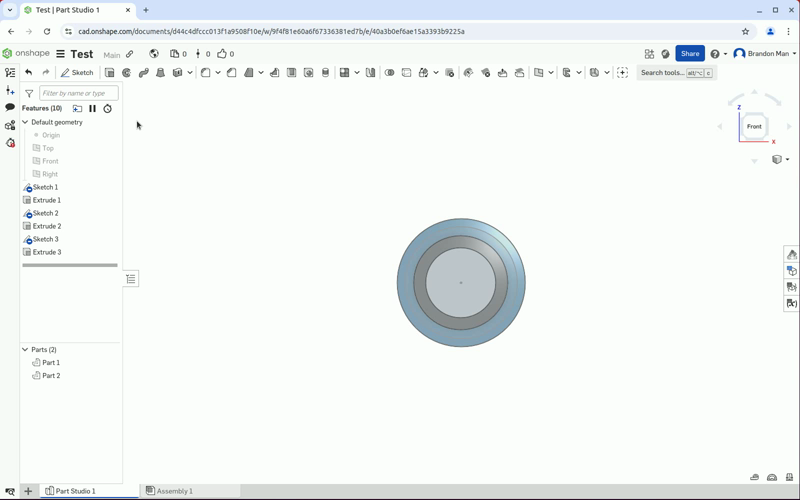
key(shift+7)
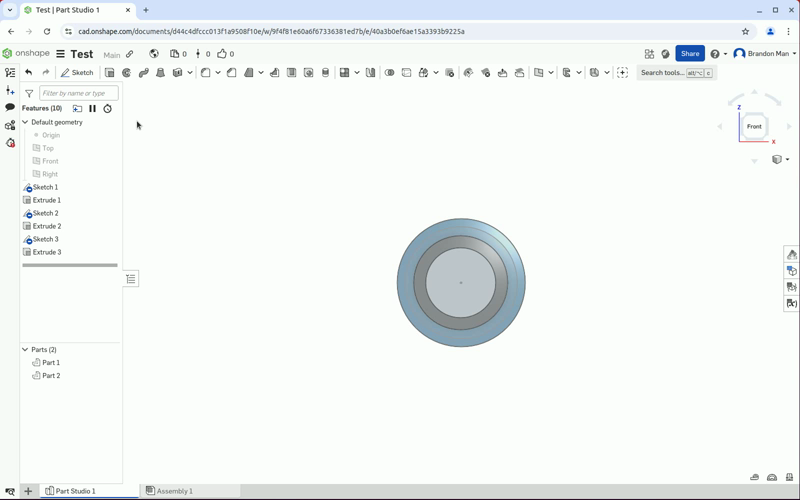
key(left, 2)
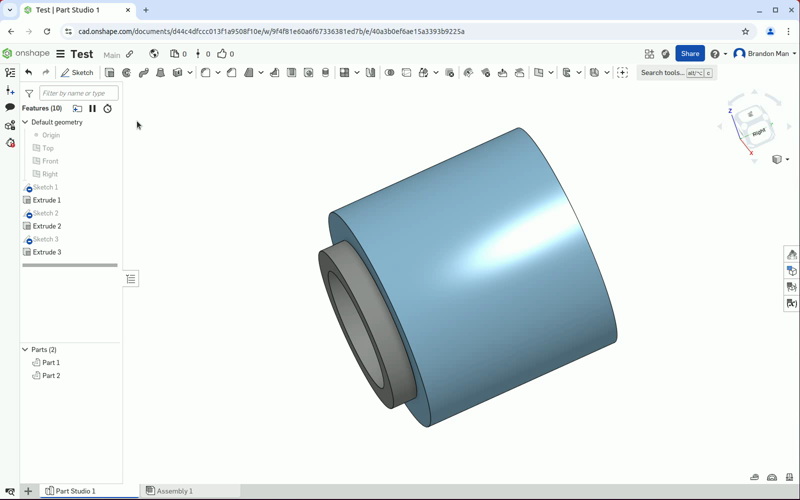
key(down, 2)
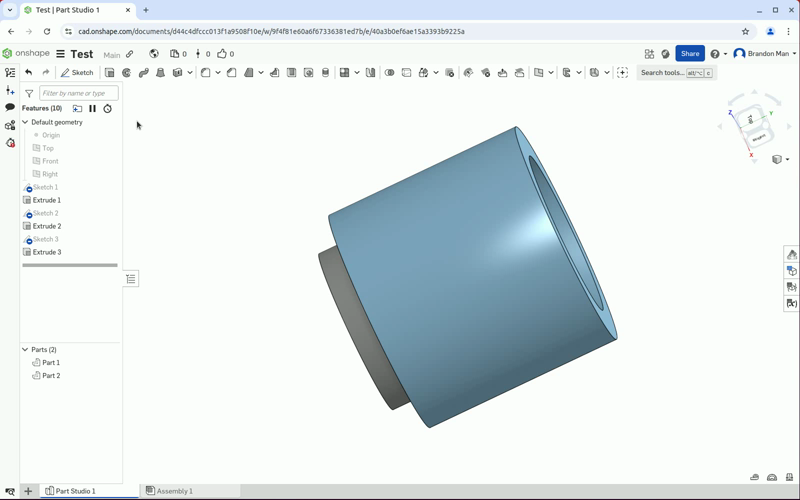
key(up, 2)
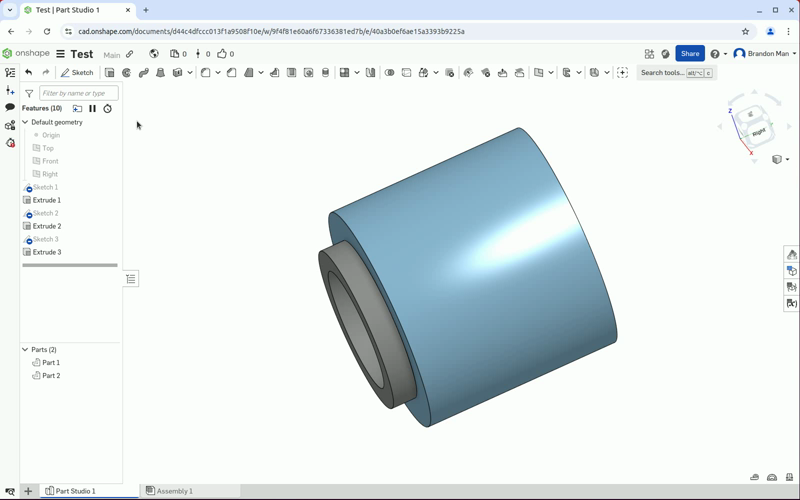
key(right, 2)
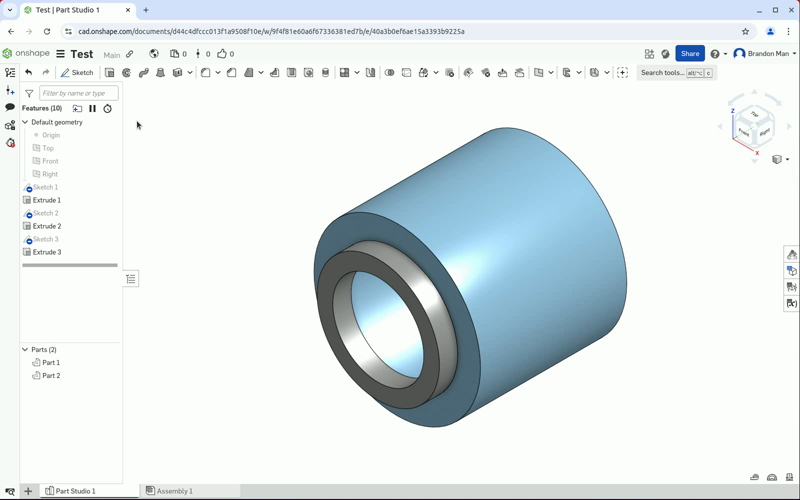
mouse_move(73, 189)
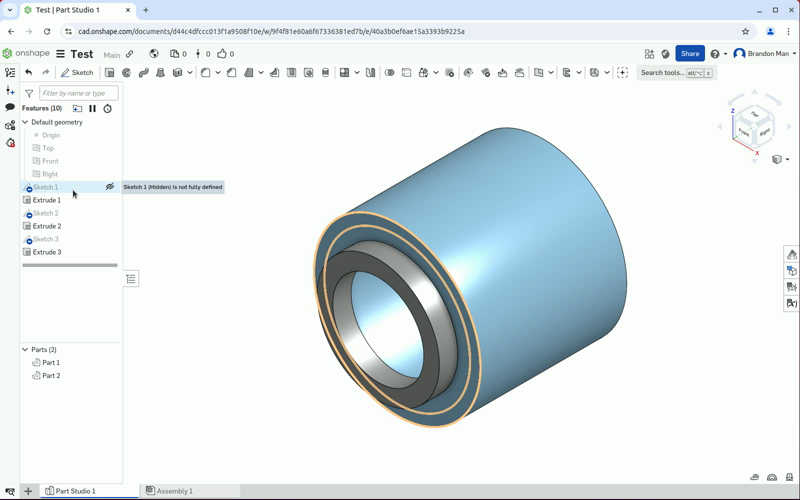
click(73, 189)